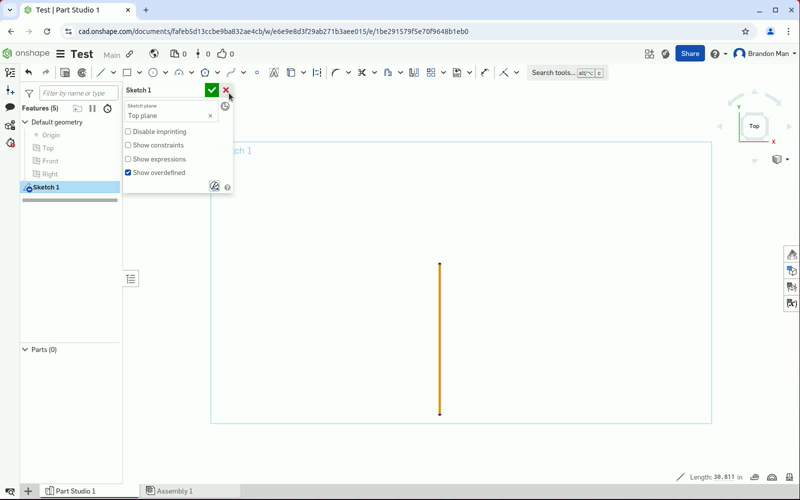
key(shift+h)
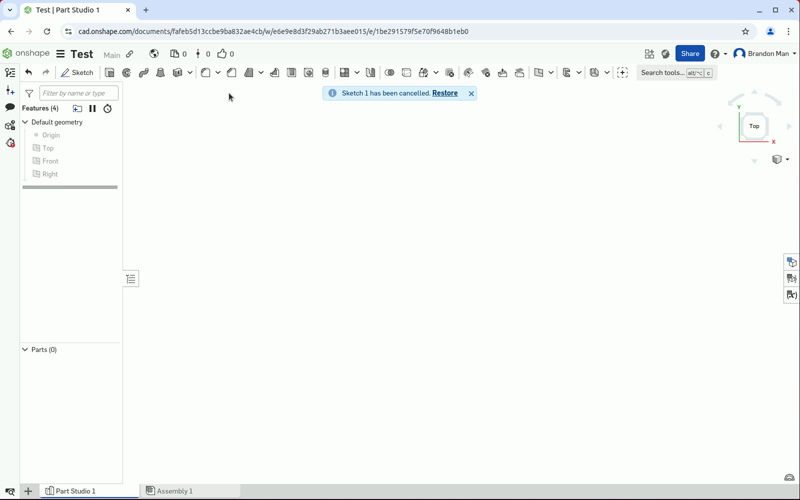
mouse_move(73, 352)
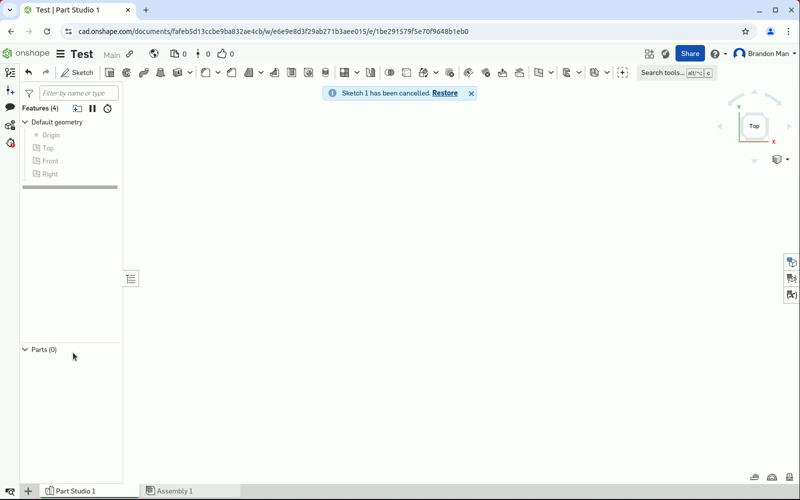
key(y)
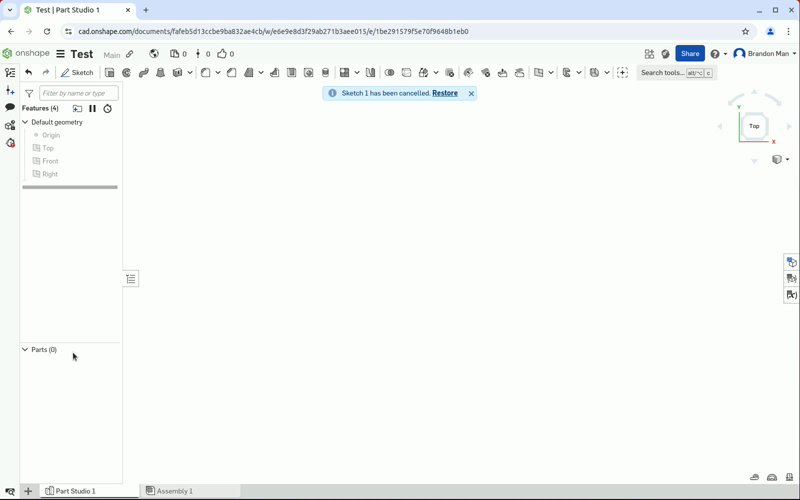
key(shift+p)
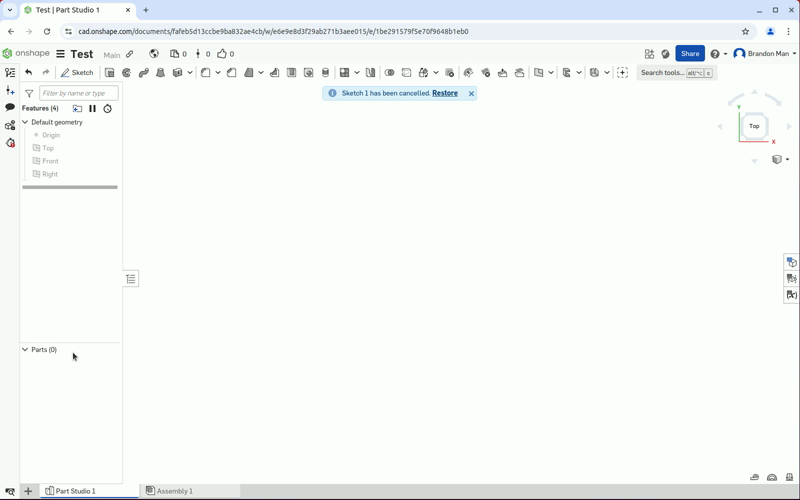
key(space)
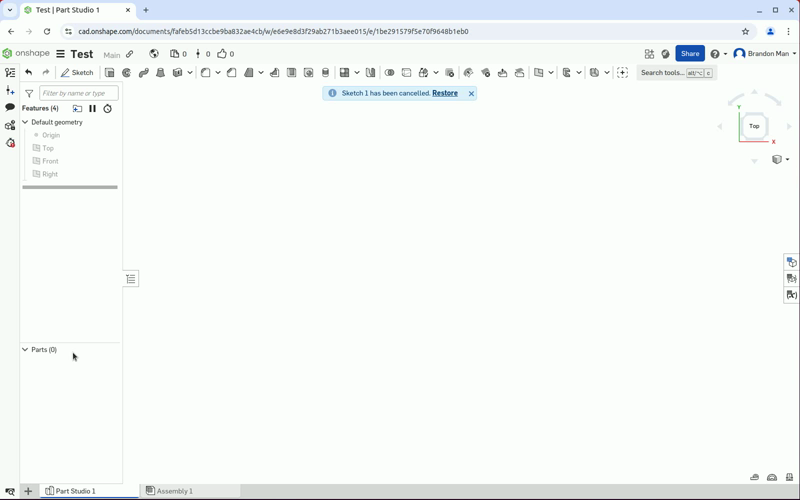
key_down(shift)
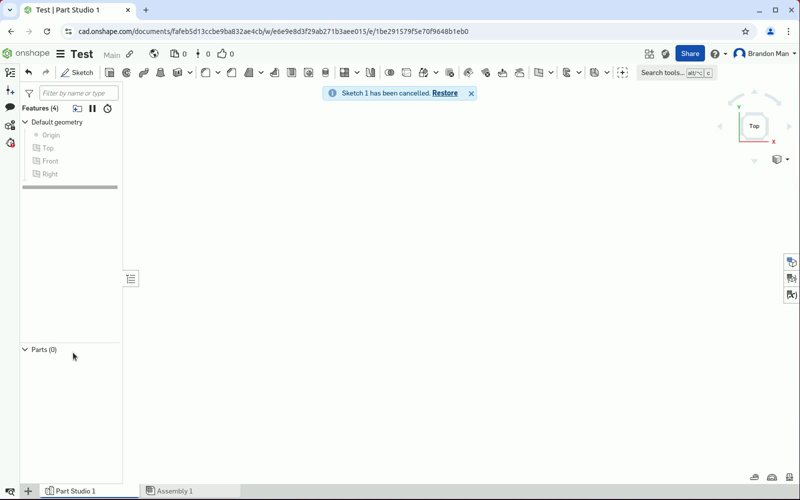
key(up)
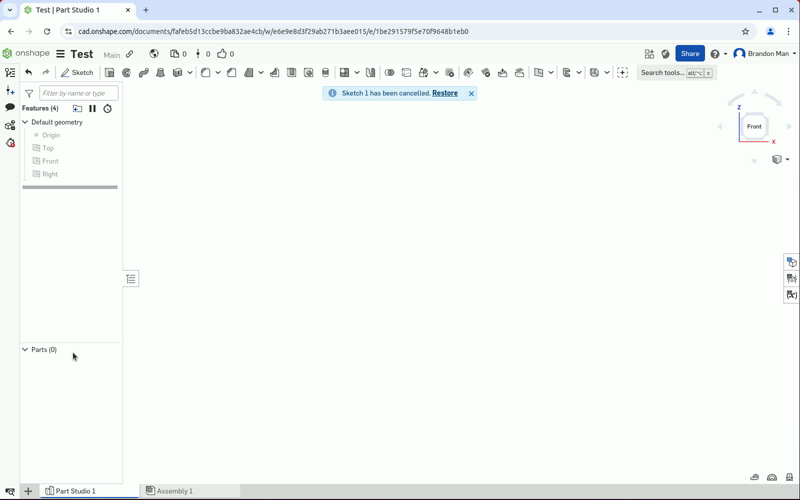
key_up(shift)
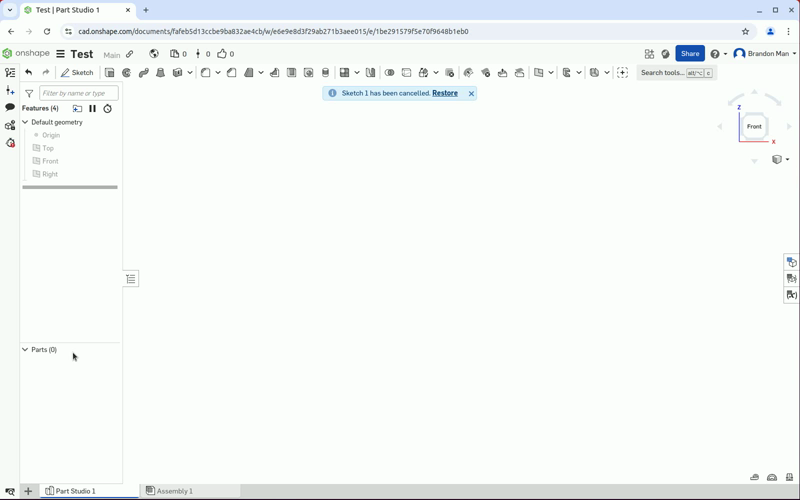
key(space)
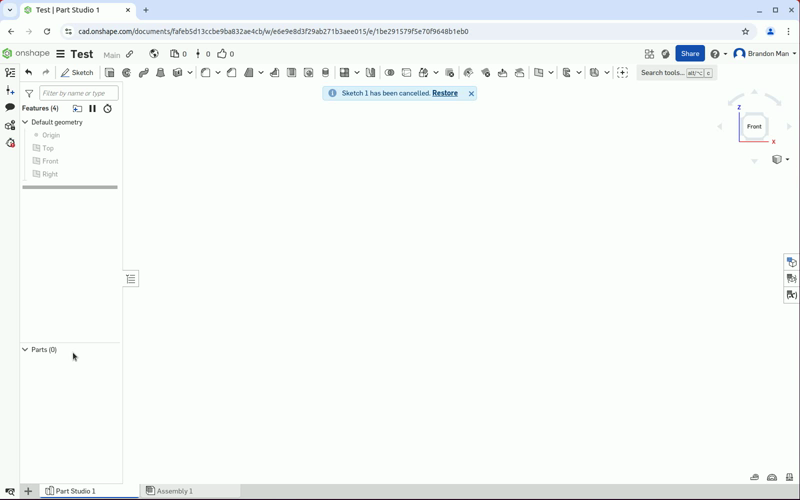
key_down(shift)
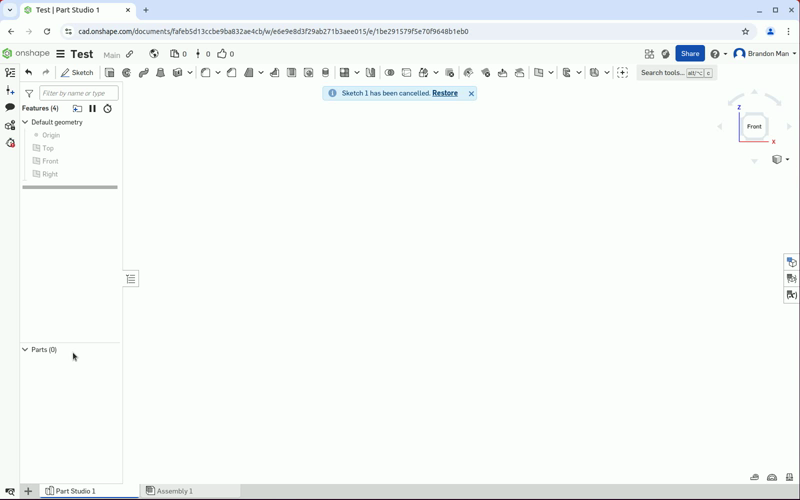
key(left)
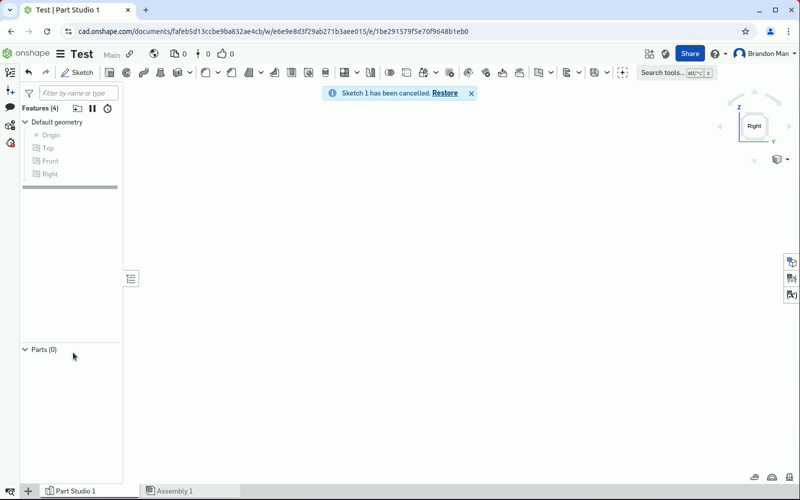
key_up(shift)
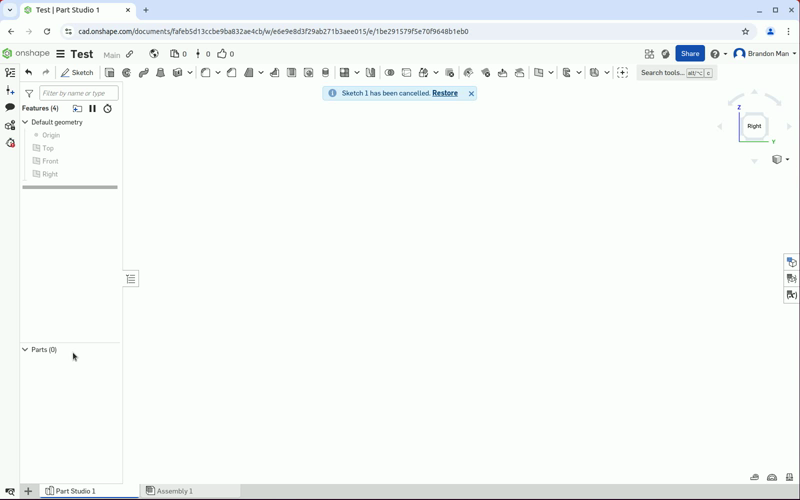
mouse_move(73, 352)
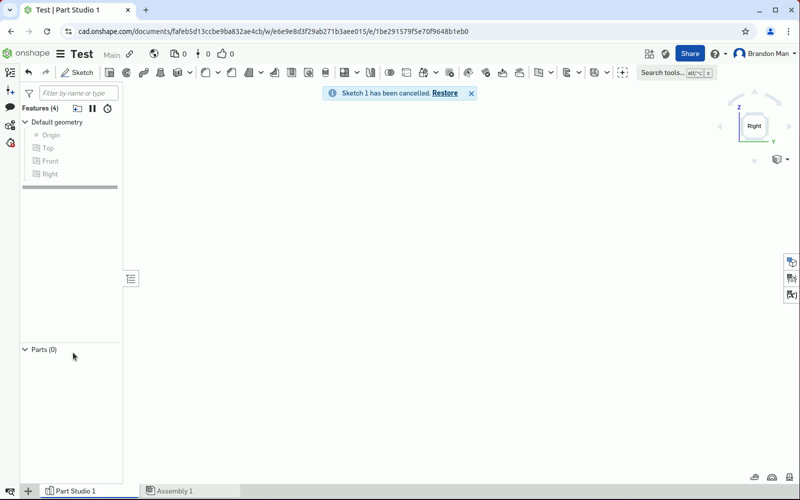
key(shift+y)
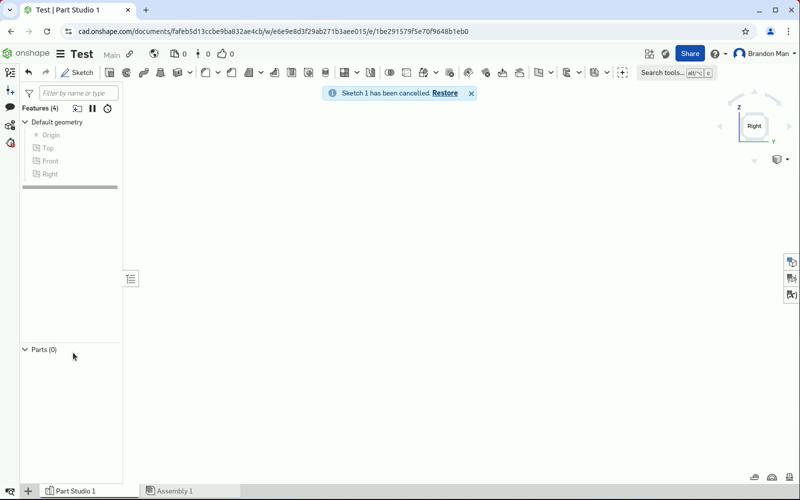
key(shift+s)
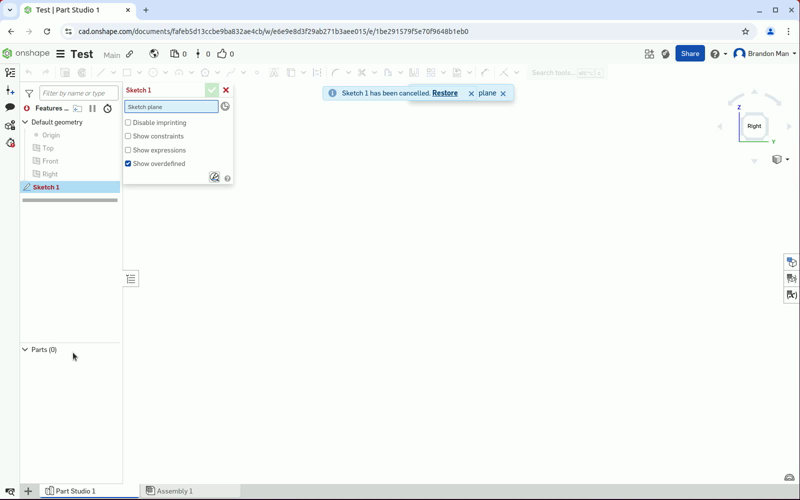
mouse_move(73, 176)
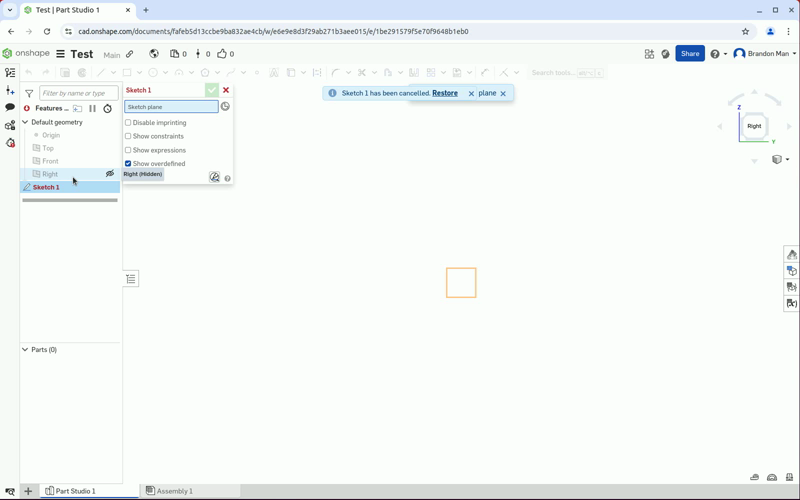
click(73, 176)
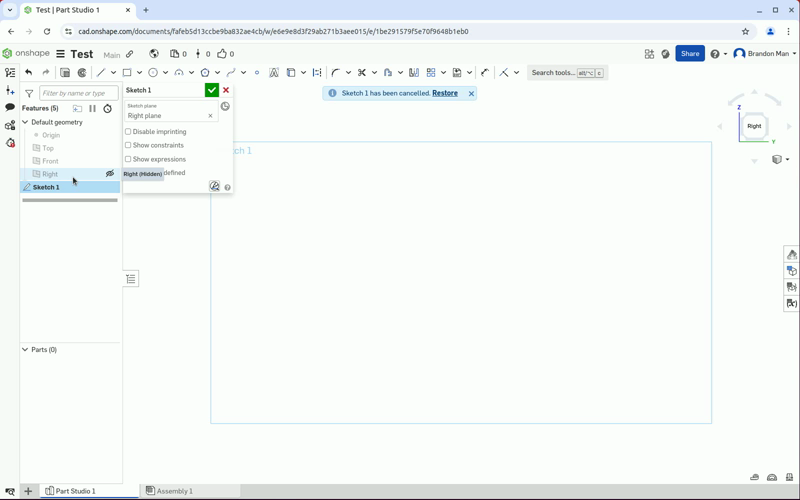
mouse_move(73, 352)
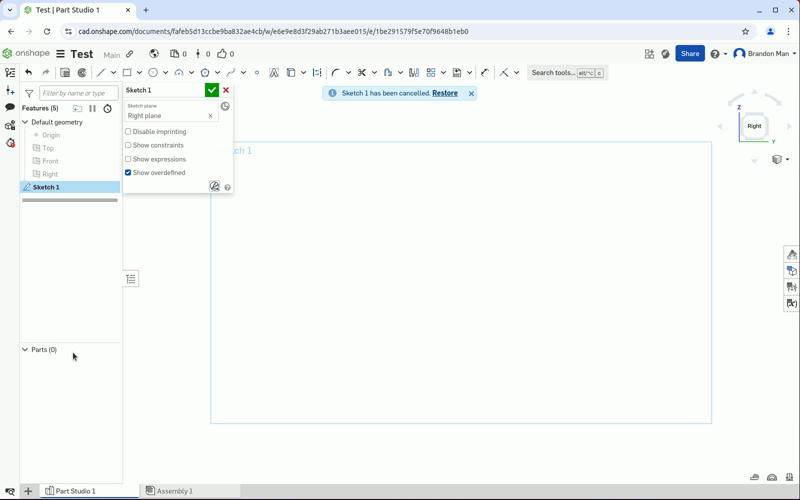
key(y)
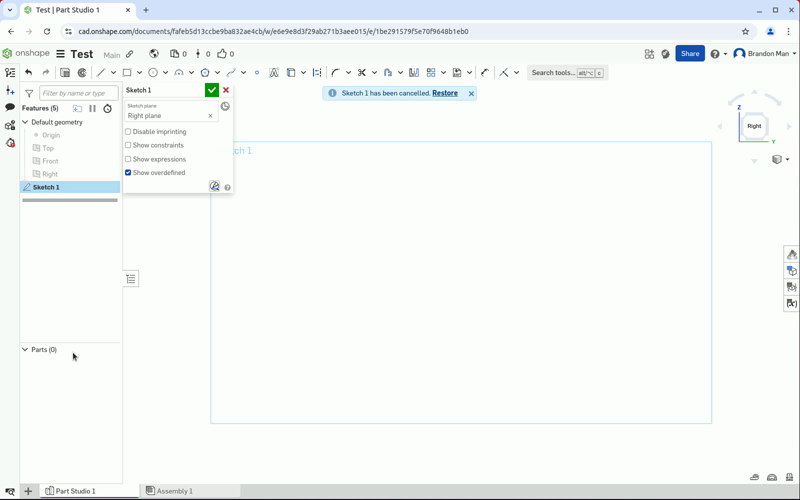
key(c)
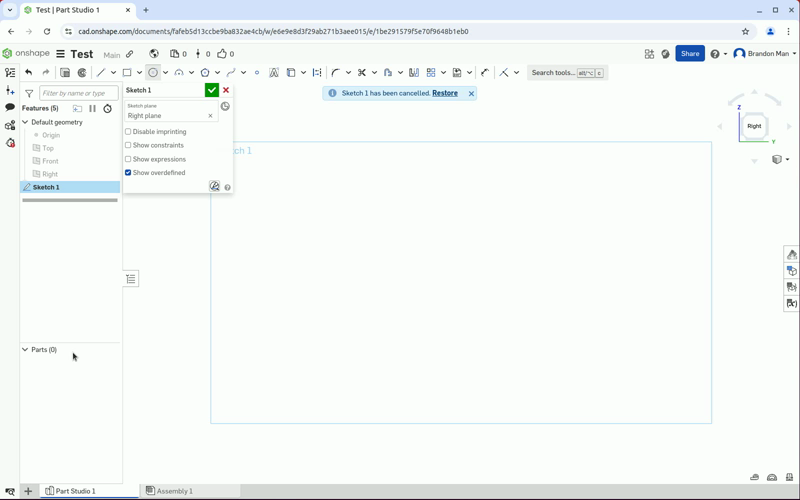
key_down(shift)
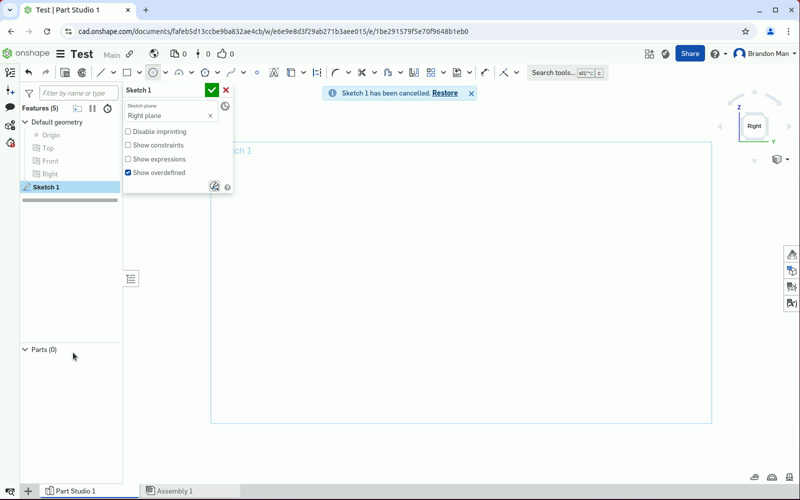
mouse_move(461, 282)
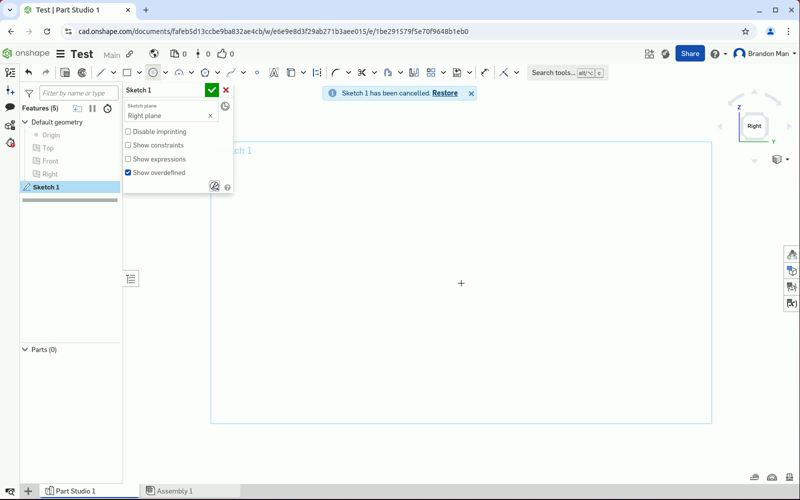
click(461, 282)
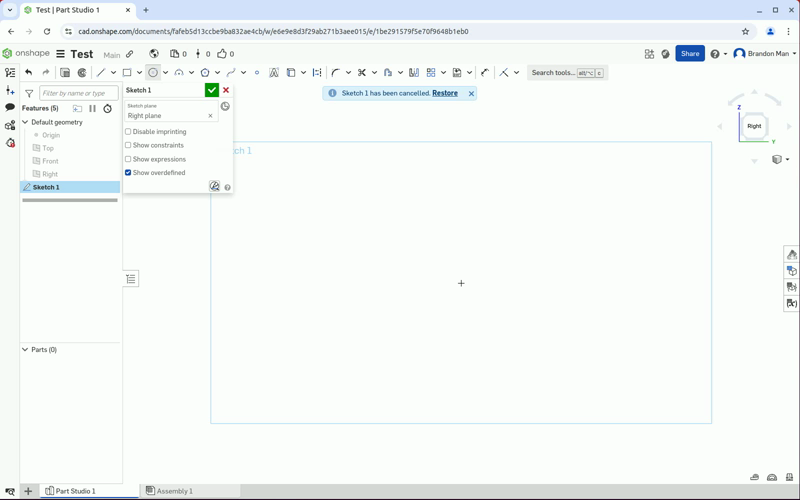
key_up(shift)
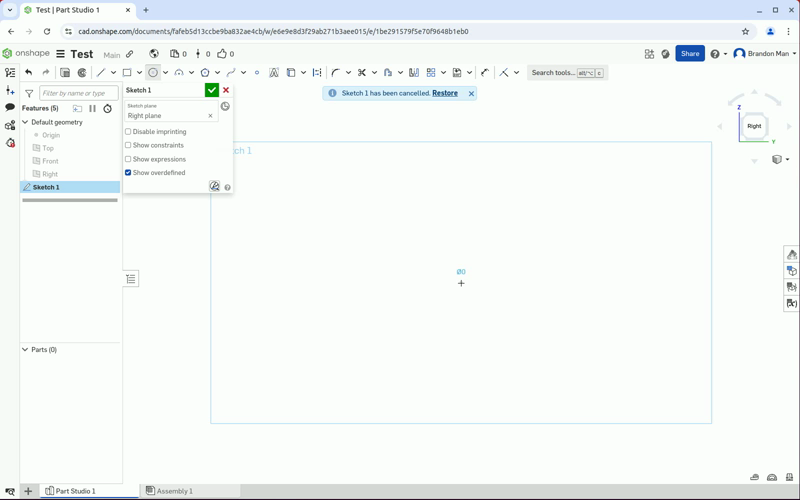
mouse_move(475, 282)
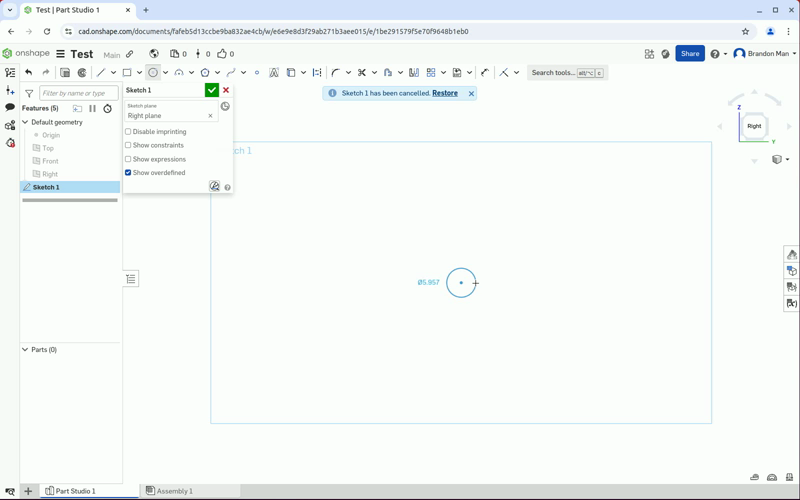
click(475, 282)
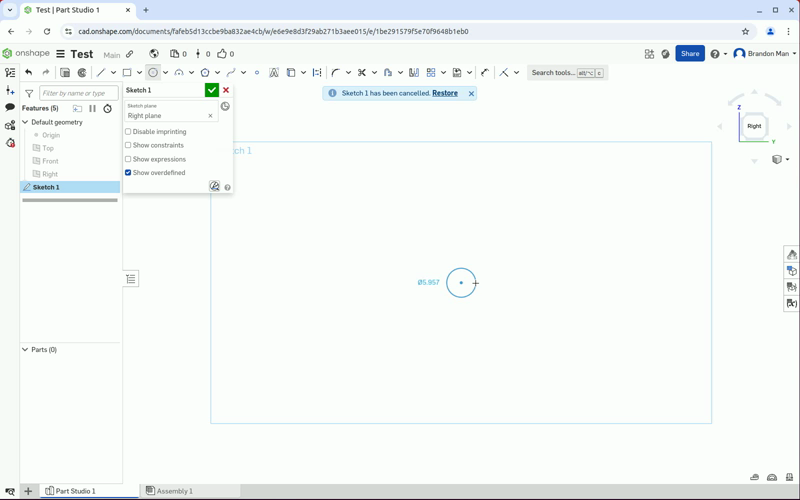
key(esc)
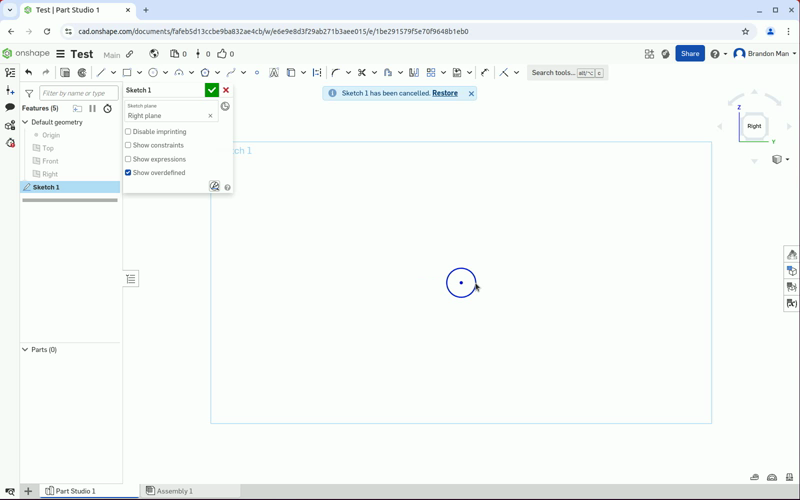
mouse_move(454, 281)
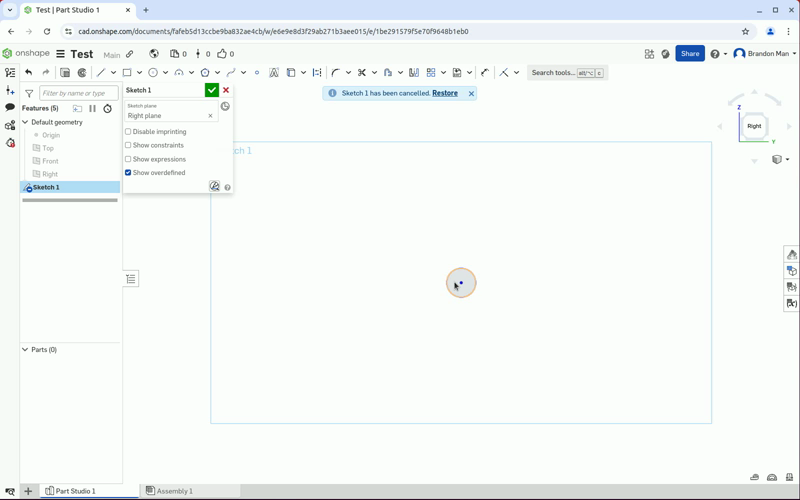
scroll(6)
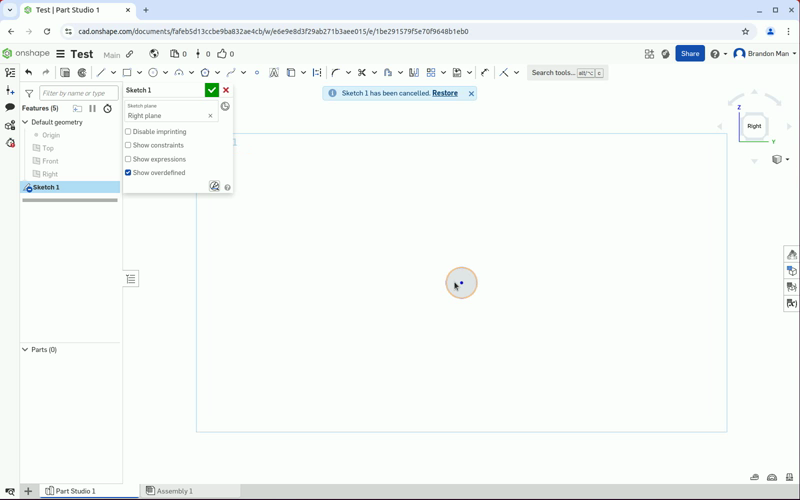
scroll(6)
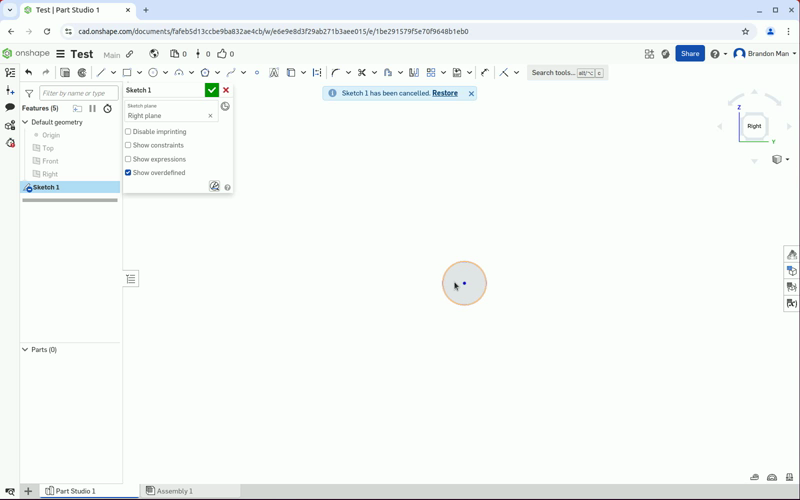
scroll(6)
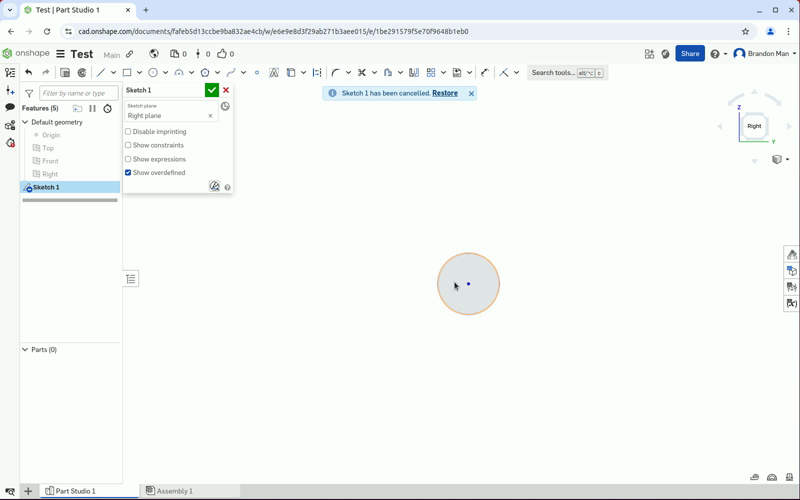
scroll(6)
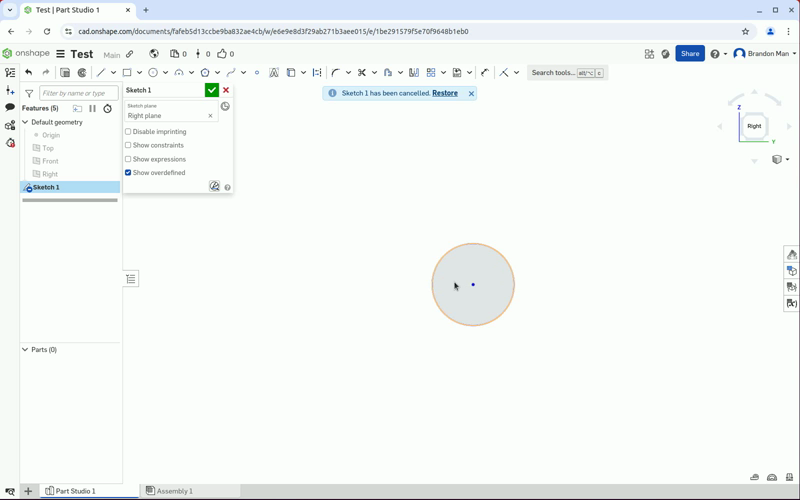
scroll(6)
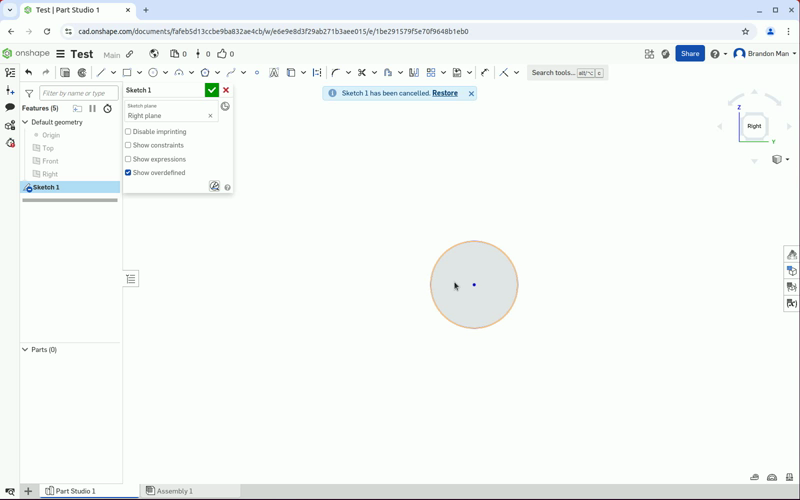
scroll(6)
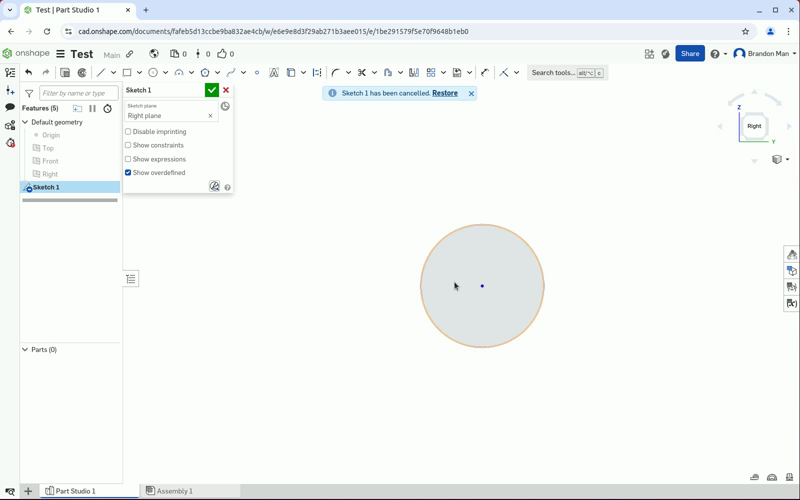
scroll(6)
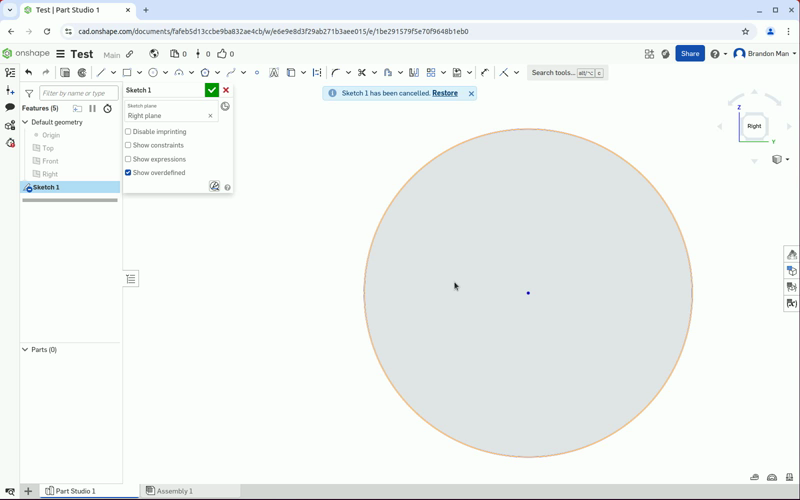
click(454, 281)
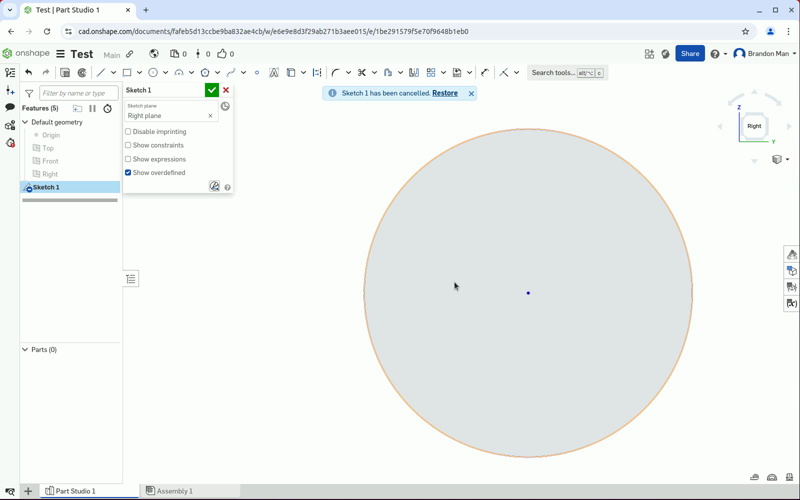
scroll(-6)
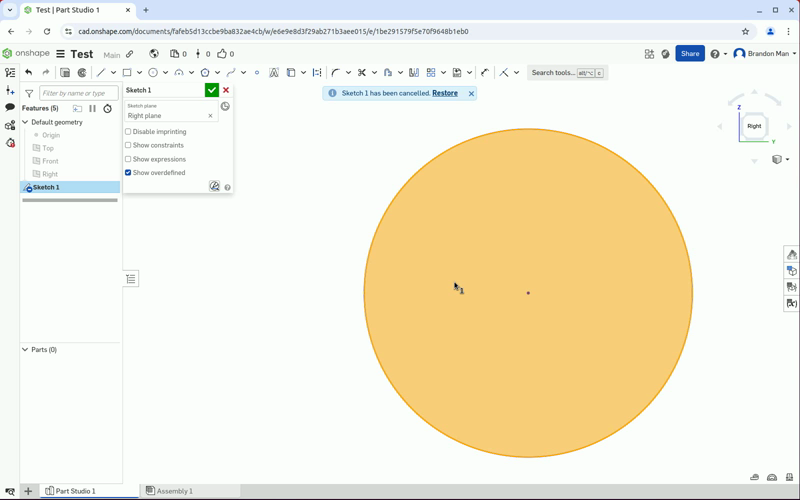
scroll(-6)
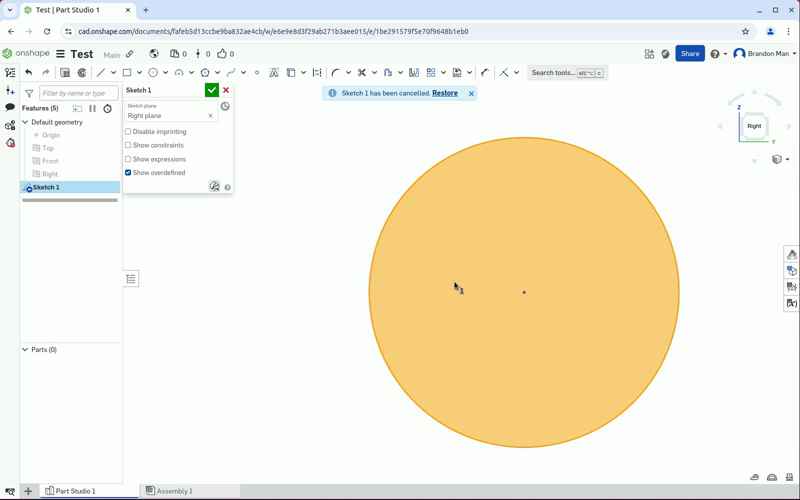
scroll(-6)
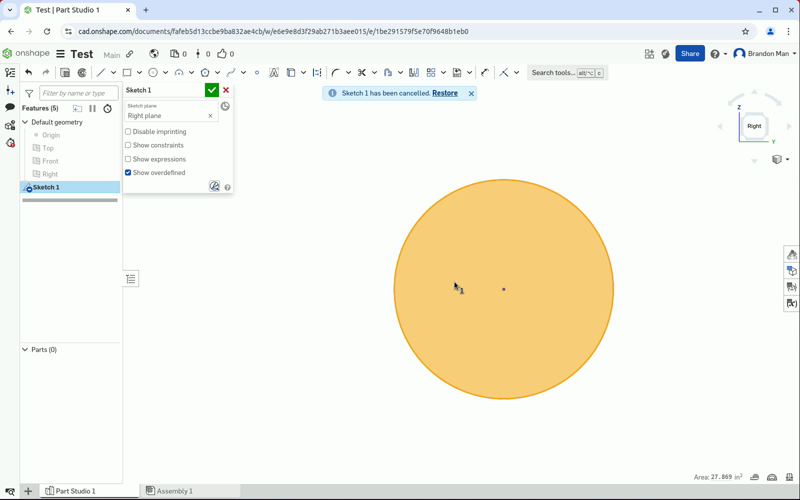
scroll(-6)
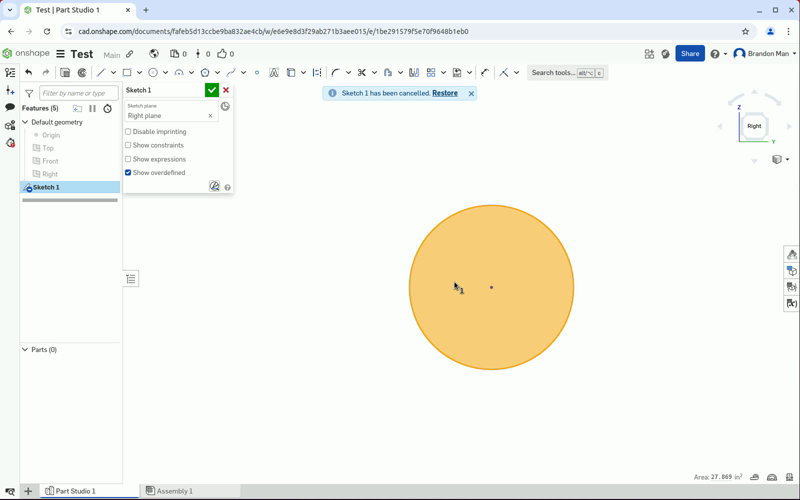
scroll(-6)
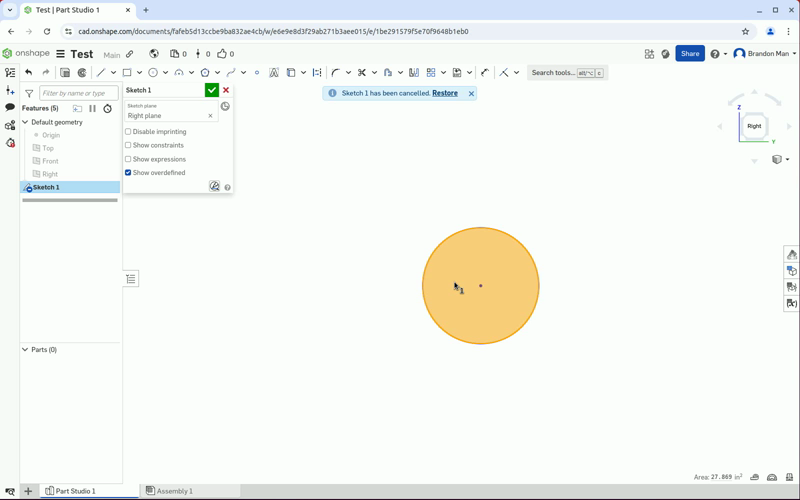
scroll(-6)
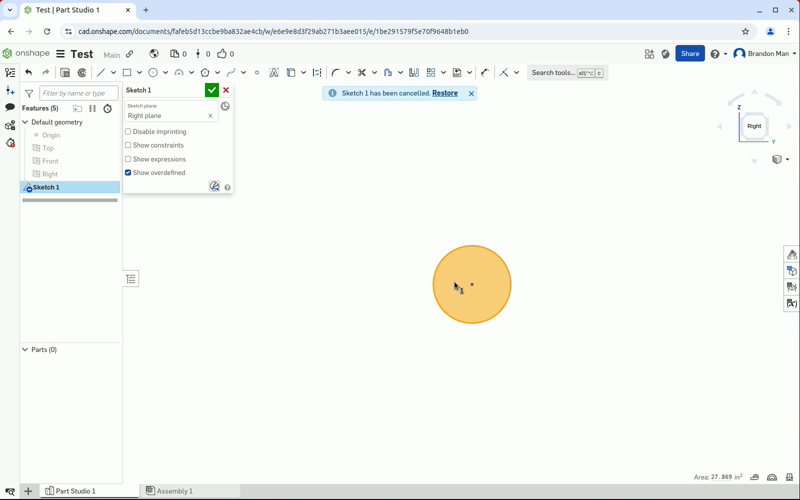
scroll(-6)
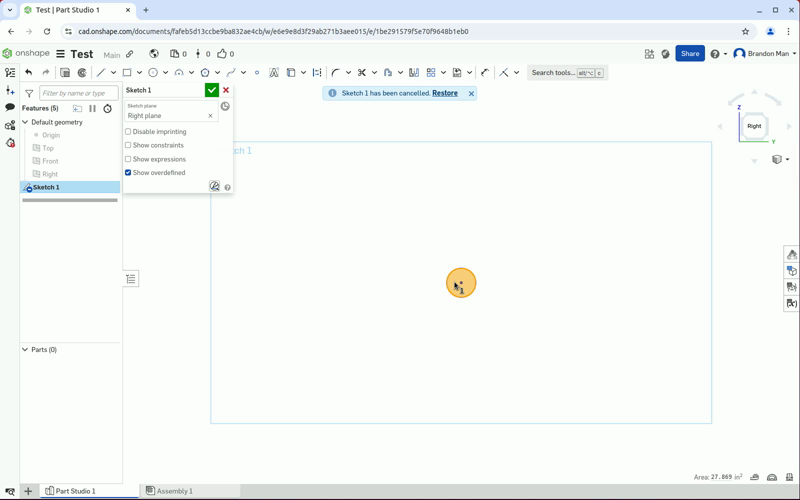
mouse_move(73, 352)
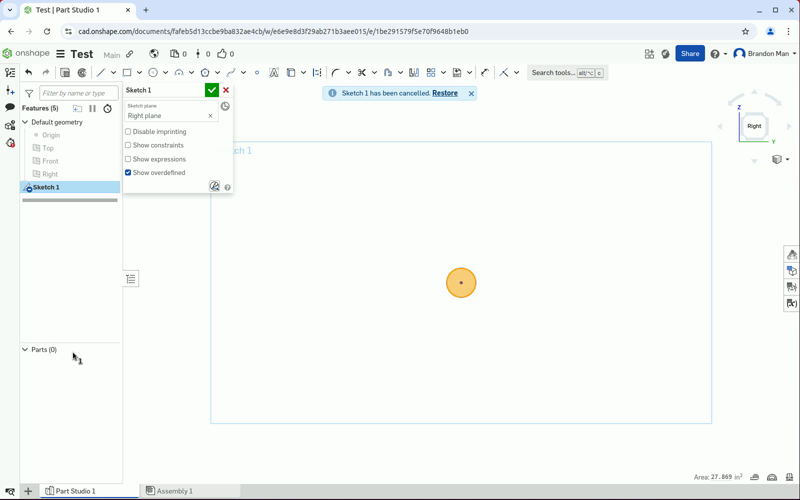
key(shift+y)
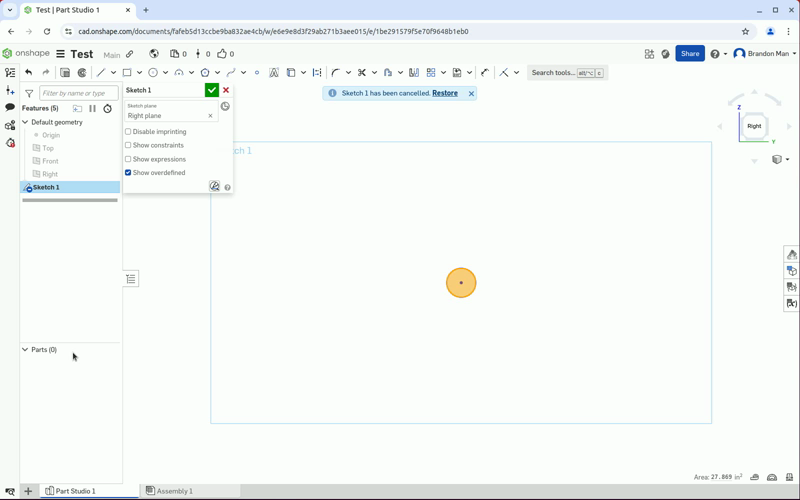
key(shift+e)
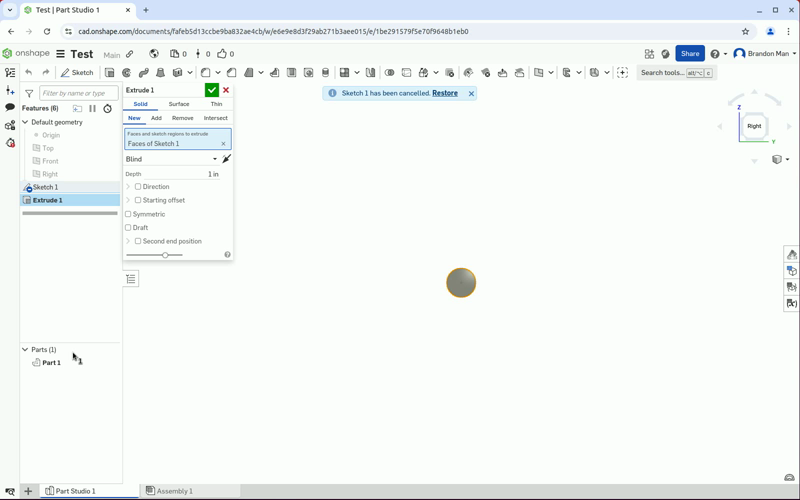
mouse_move(143, 106)
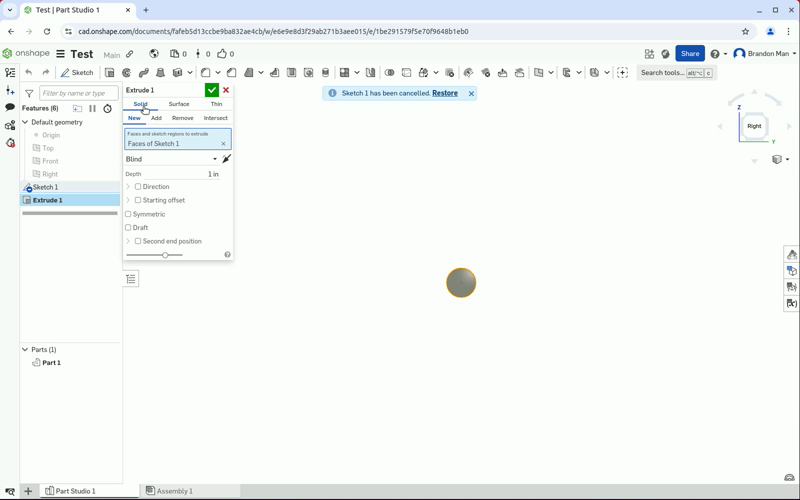
click(143, 106)
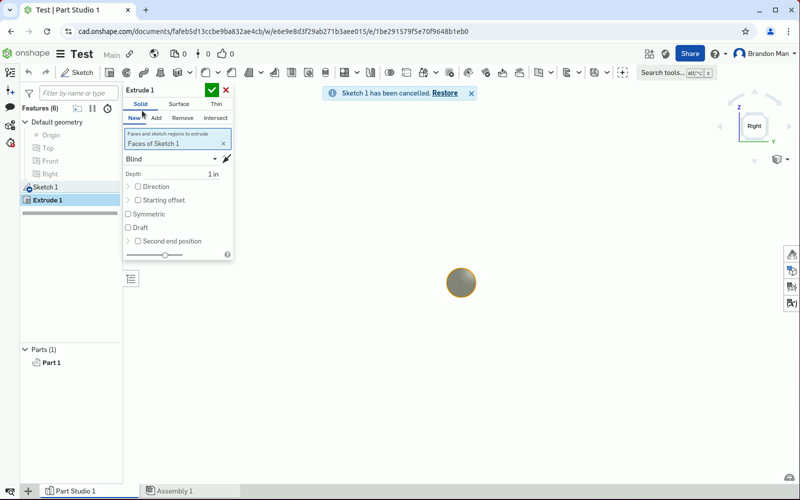
mouse_move(137, 120)
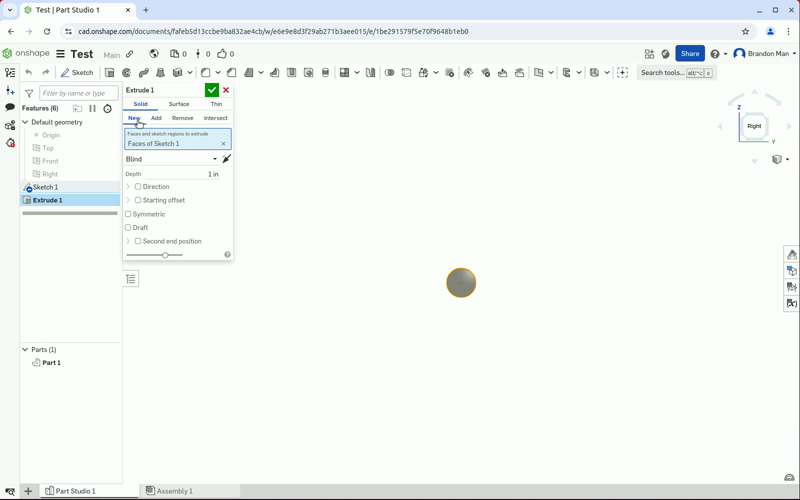
click(137, 120)
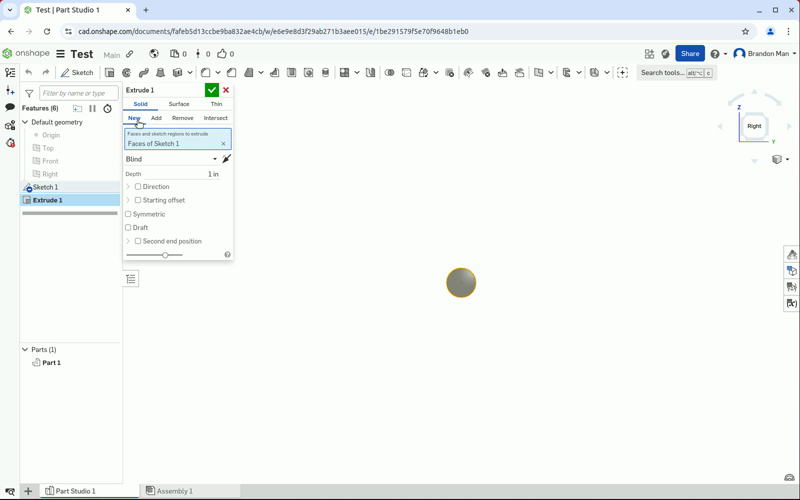
key(tab, 4)
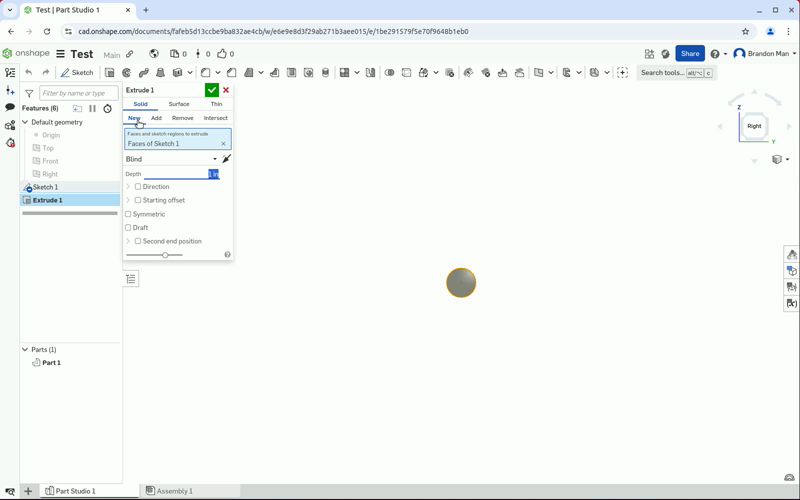
text(3.851)
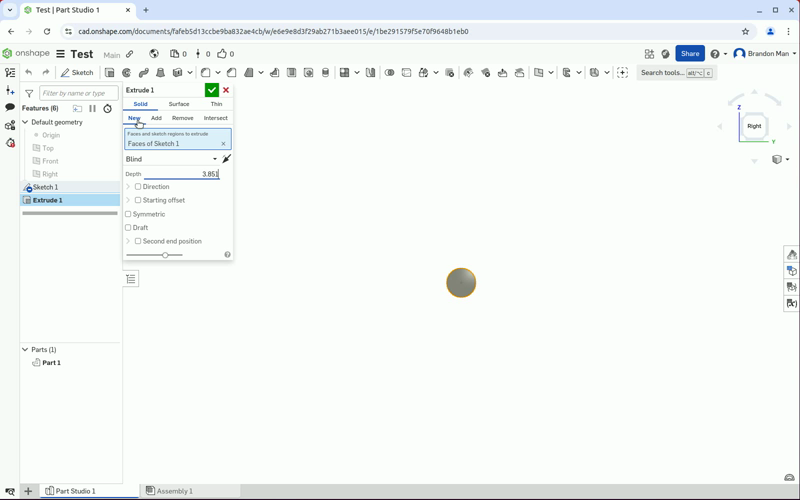
key(enter)
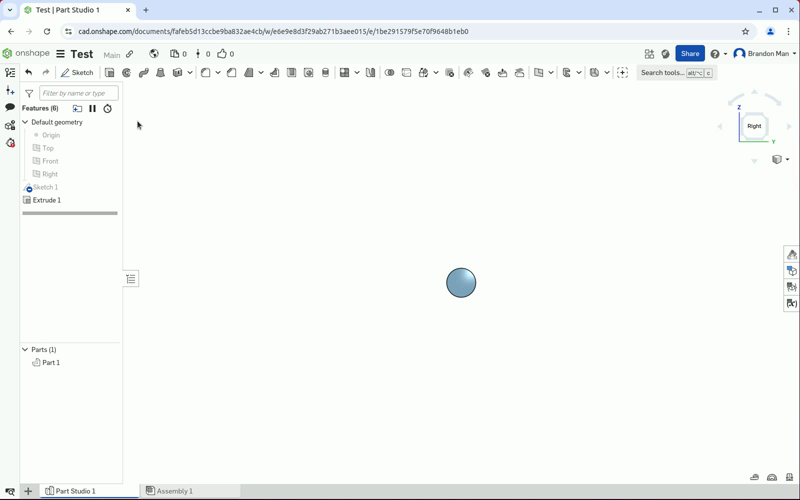
key(shift+h)
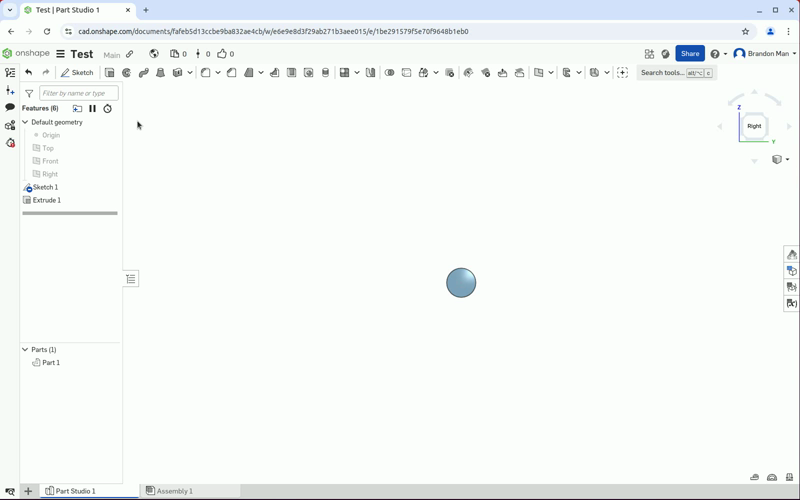
key(shift+h)
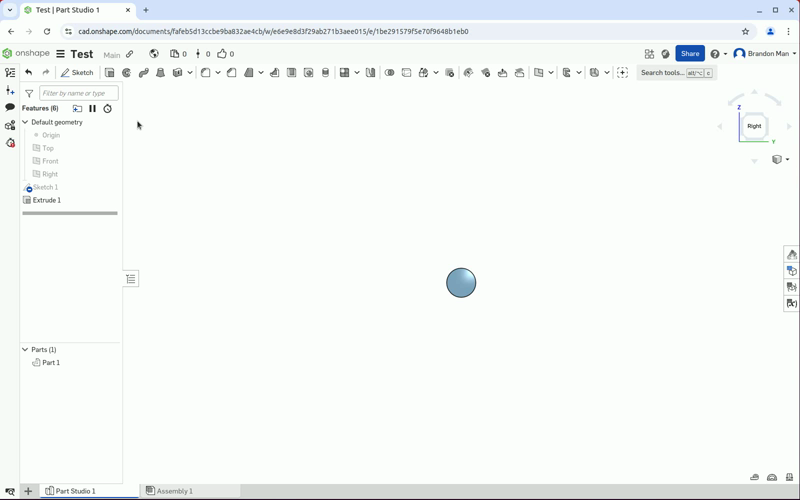
mouse_move(73, 189)
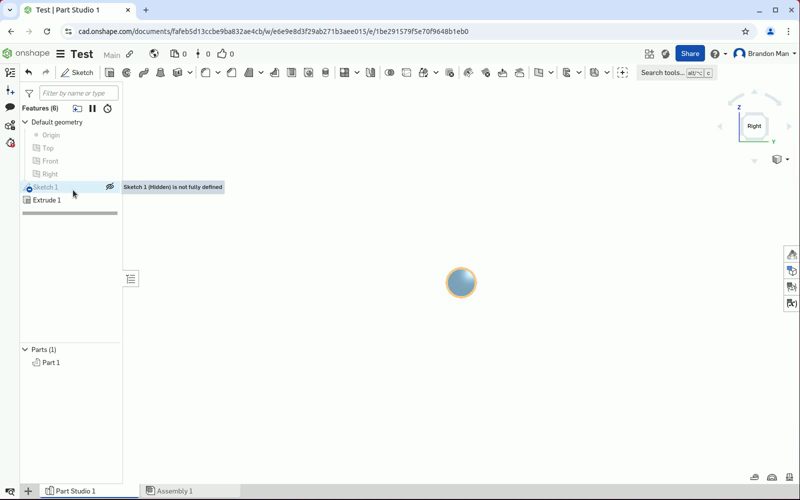
click(73, 189)
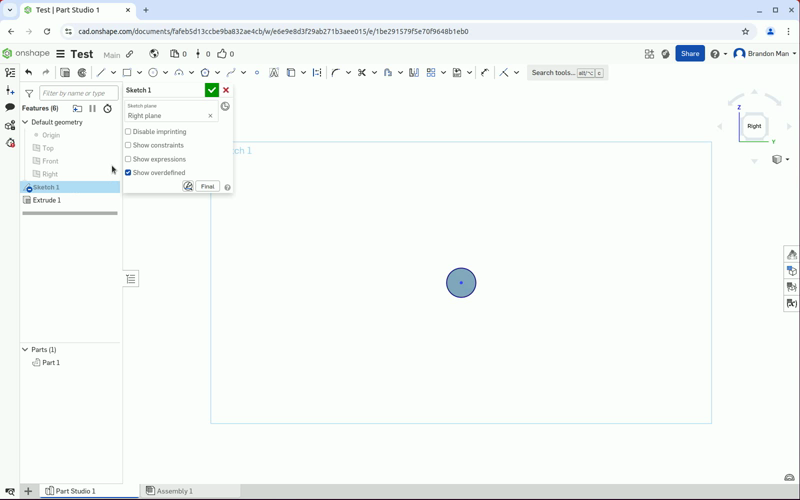
mouse_move(229, 92)
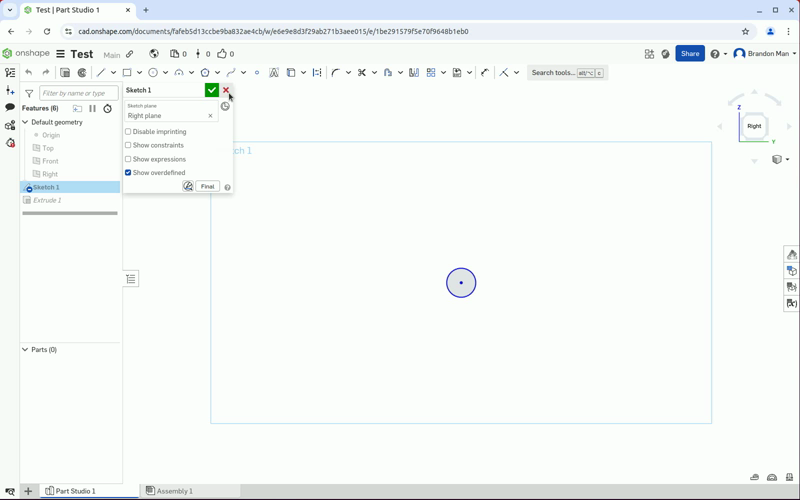
click(229, 92)
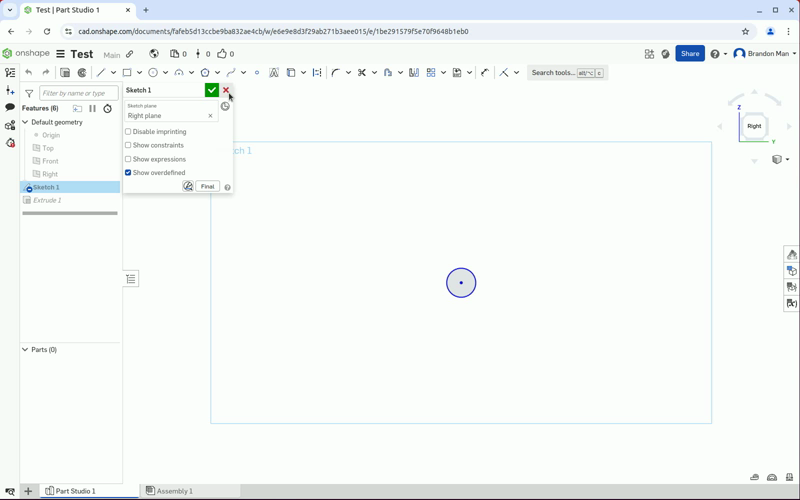
key(shift+s)
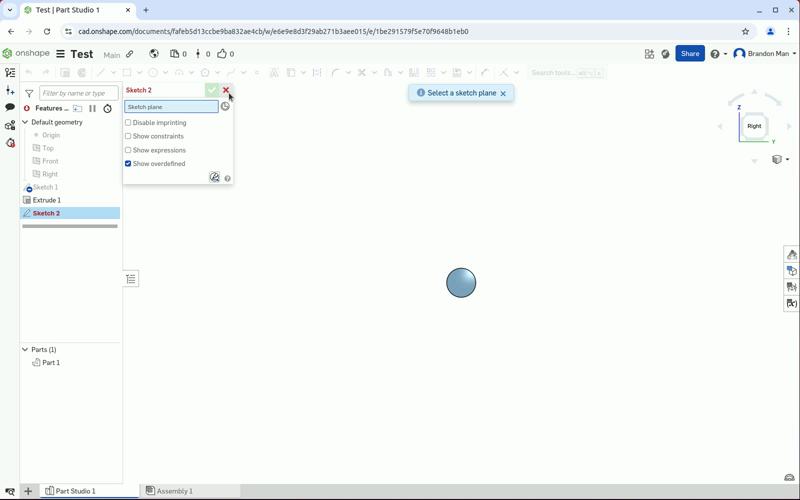
mouse_move(73, 176)
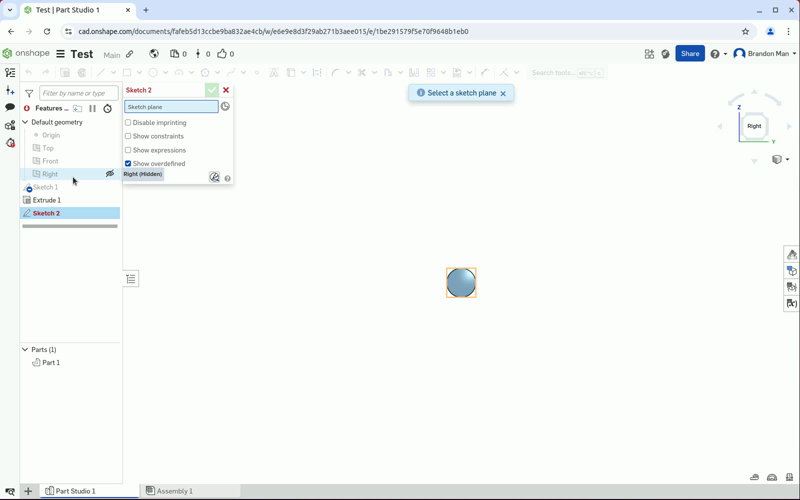
click(73, 176)
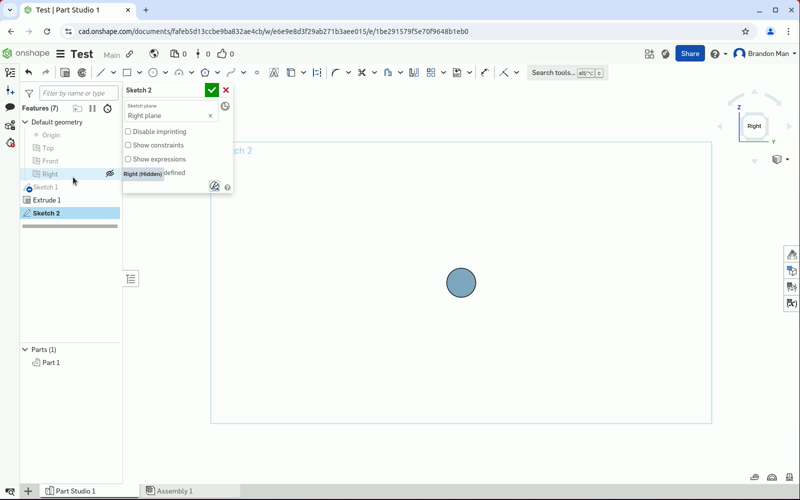
mouse_move(73, 352)
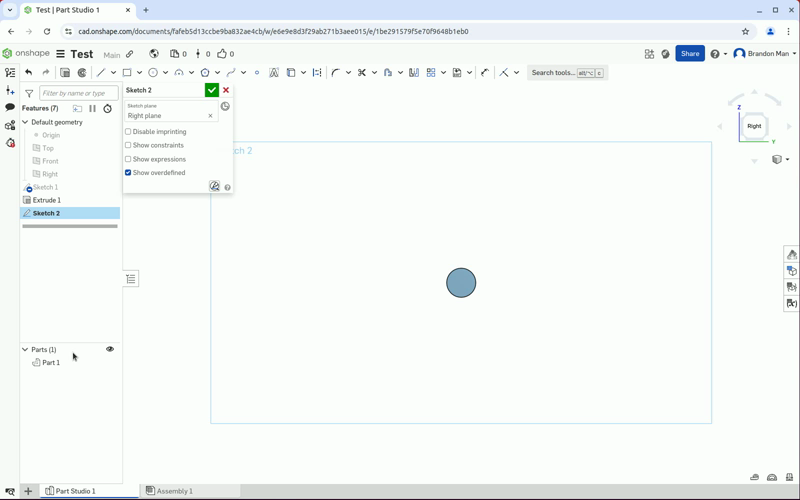
key(y)
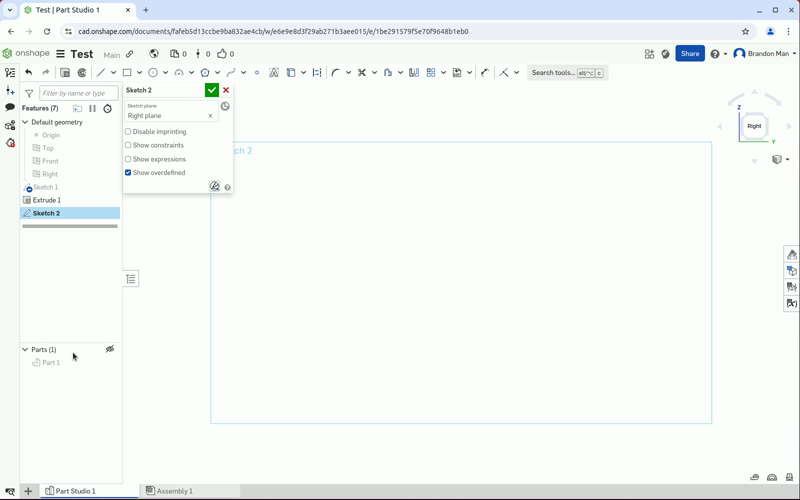
key(l)
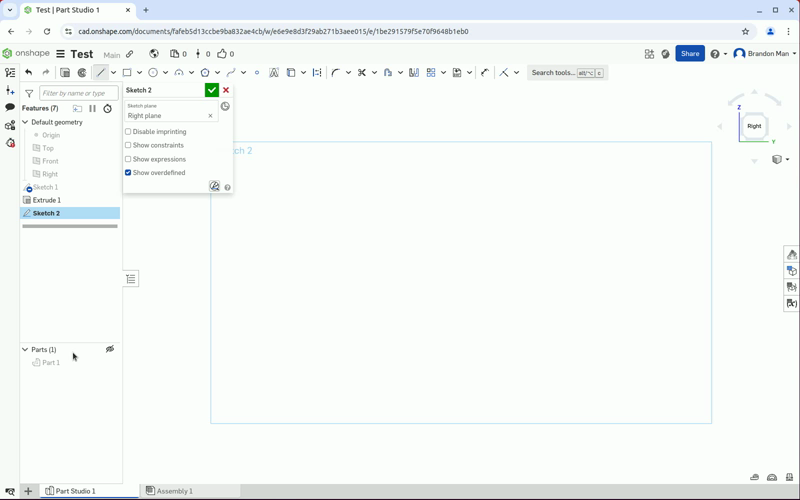
key_down(shift)
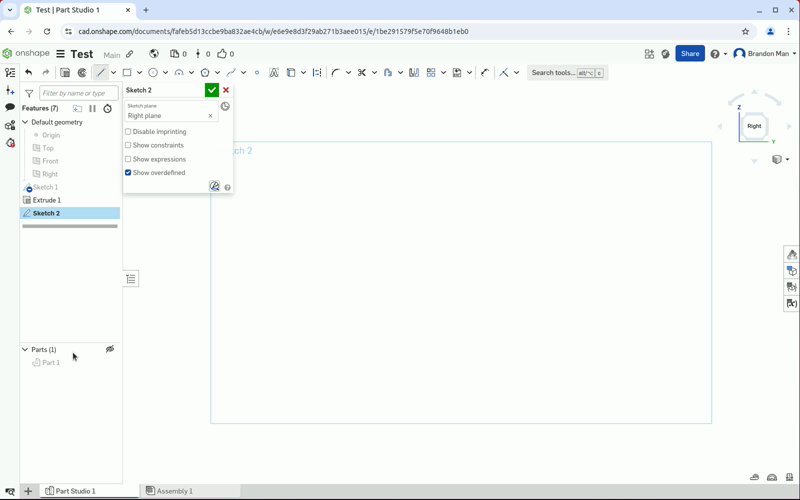
mouse_move(432, 282)
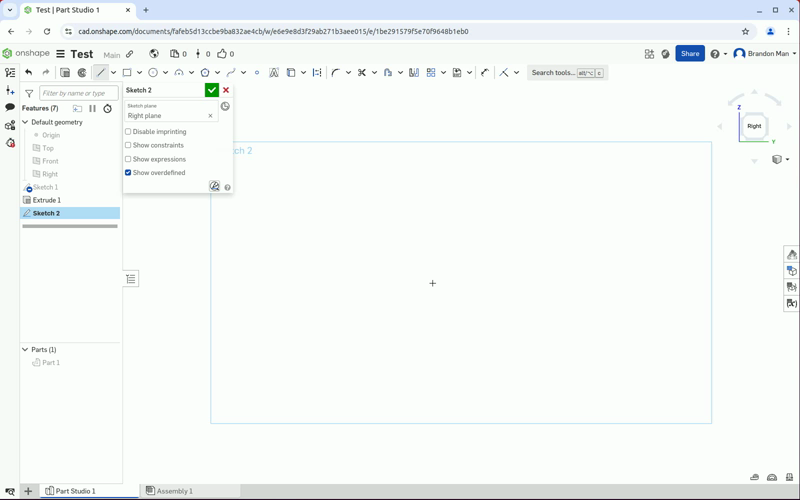
click(432, 282)
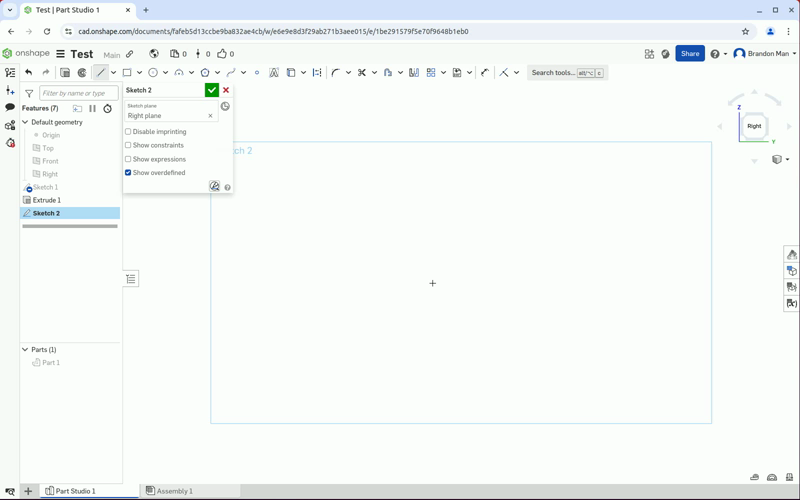
key_up(shift)
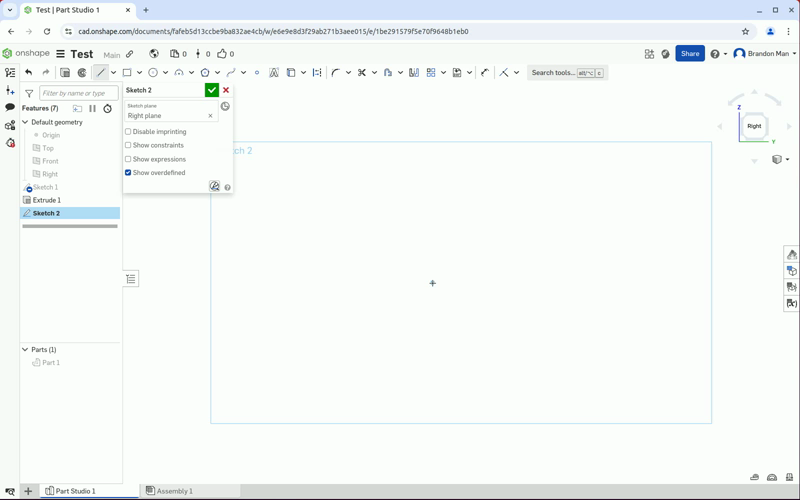
key_down(shift)
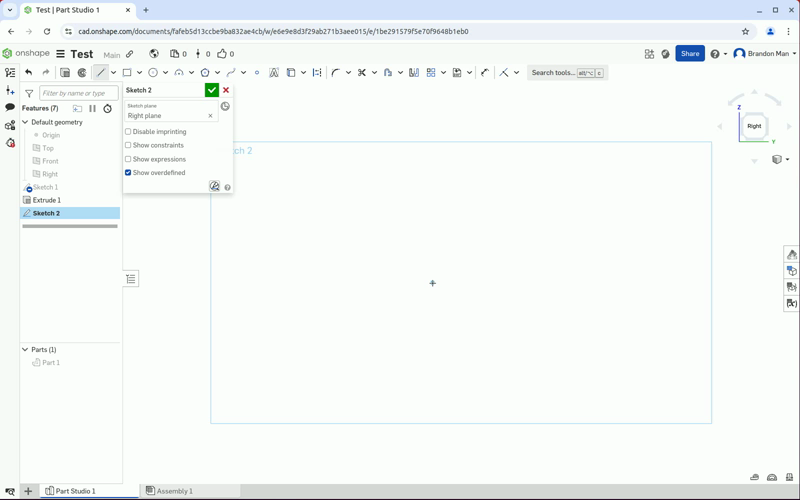
mouse_move(438, 377)
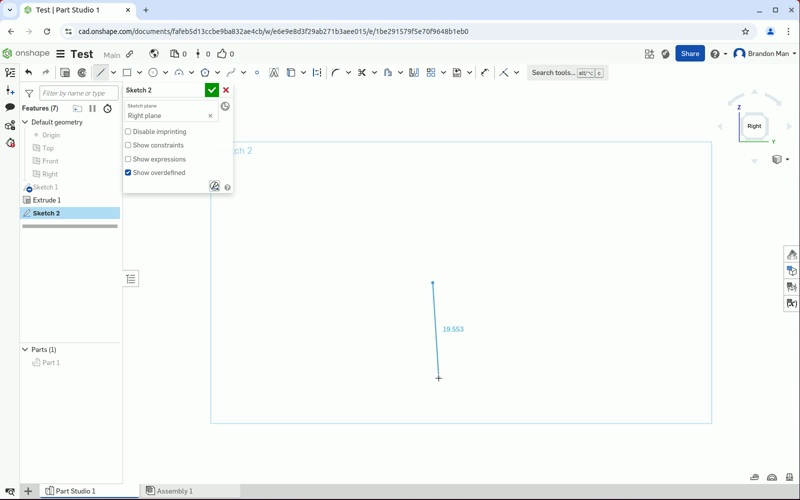
click(438, 377)
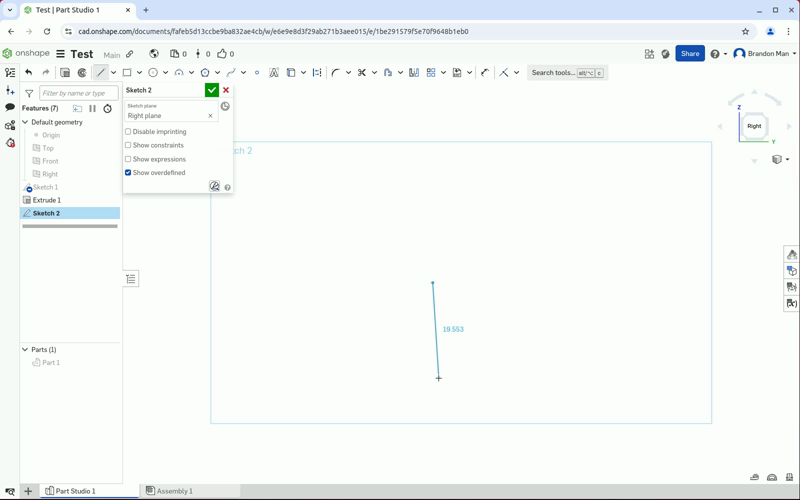
key_up(shift)
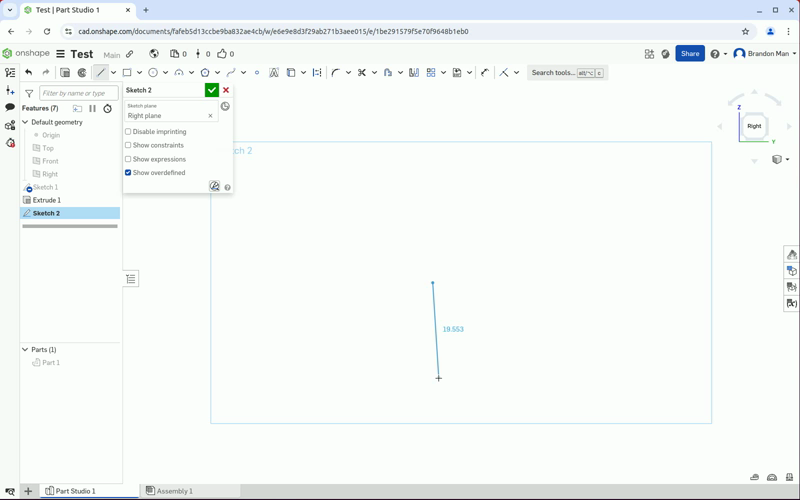
key(esc)
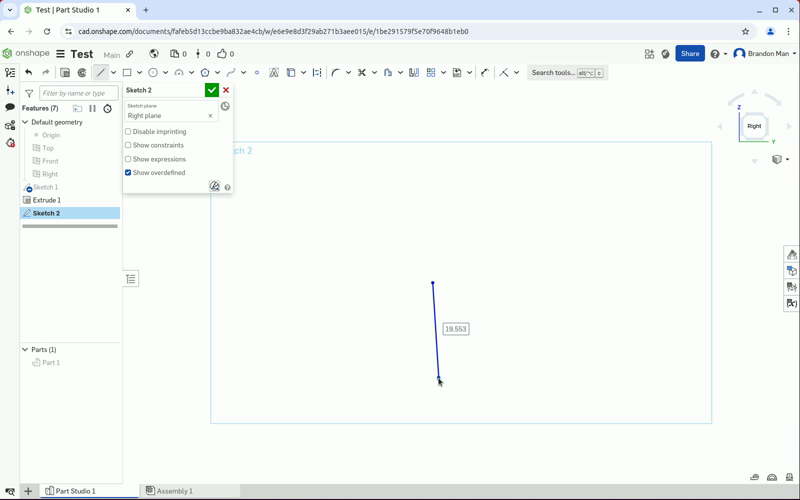
key(a)
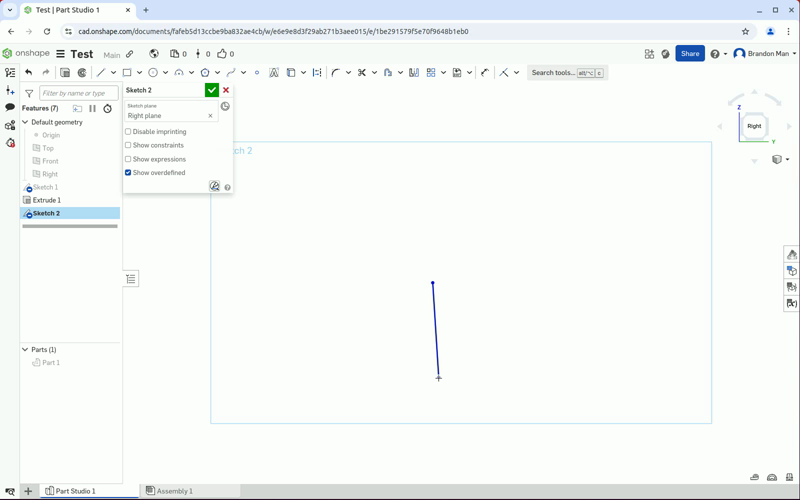
mouse_move(438, 377)
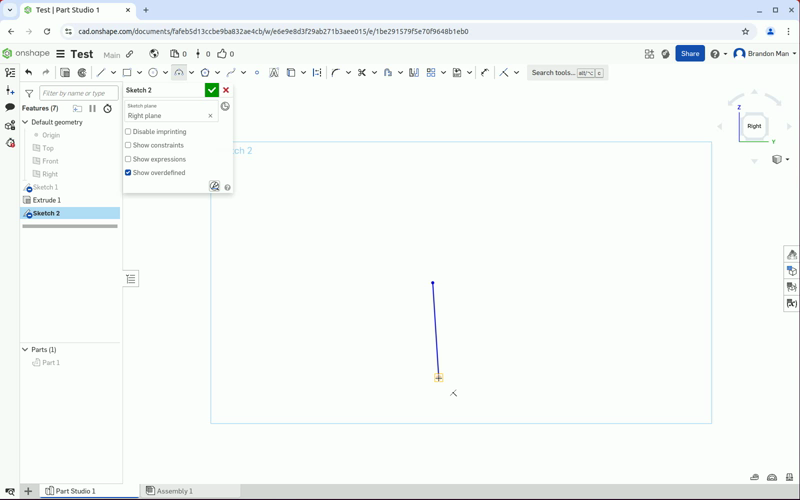
click(438, 377)
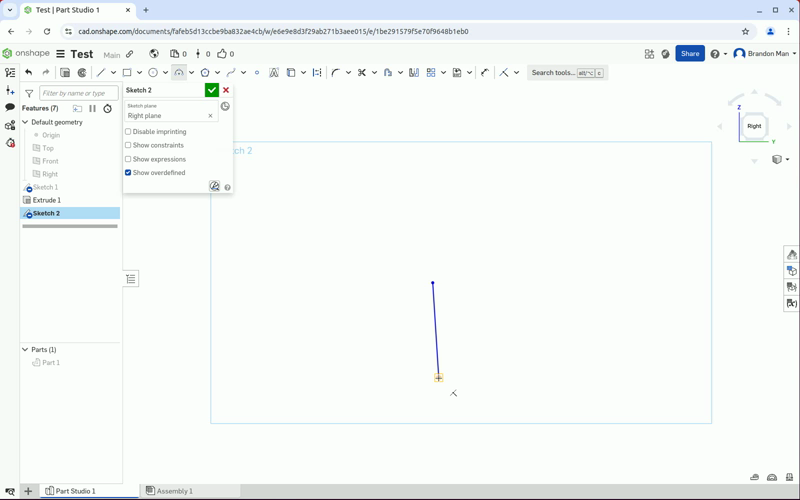
key_down(shift)
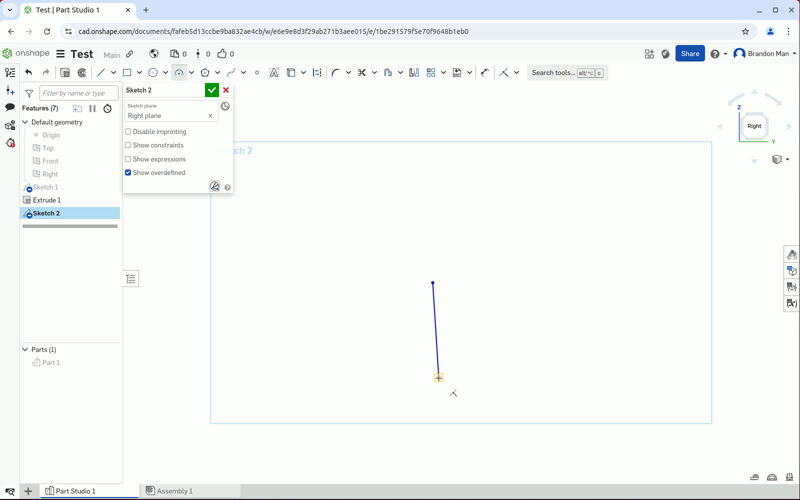
mouse_move(476, 376)
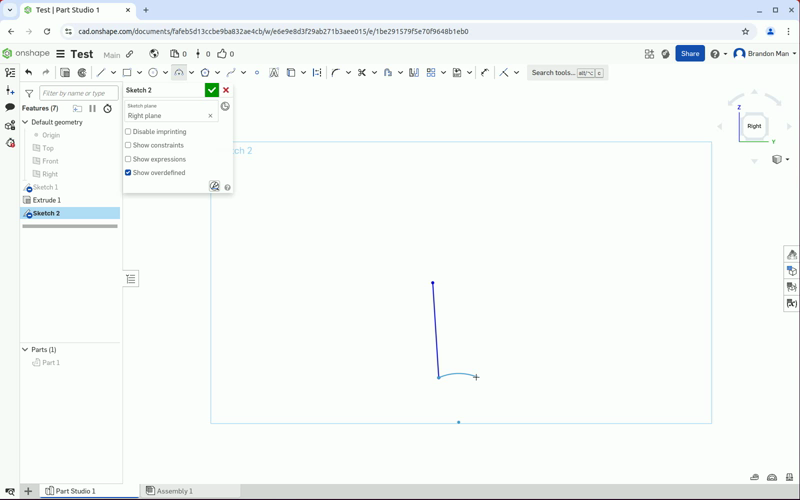
click(476, 376)
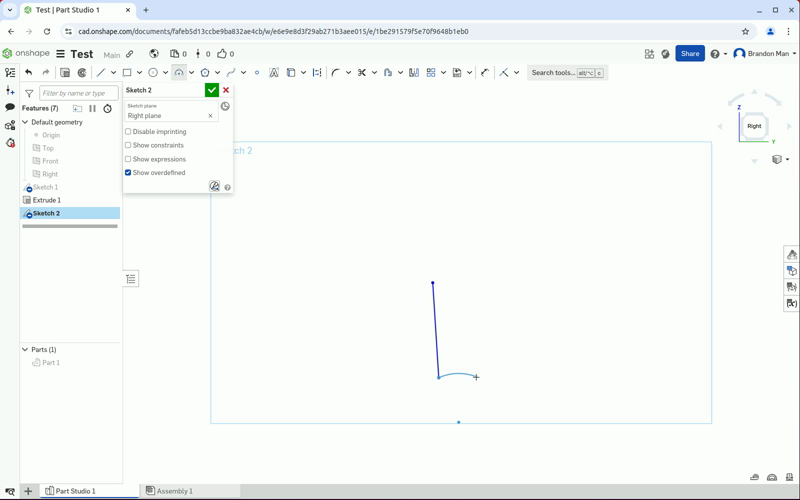
mouse_move(458, 395)
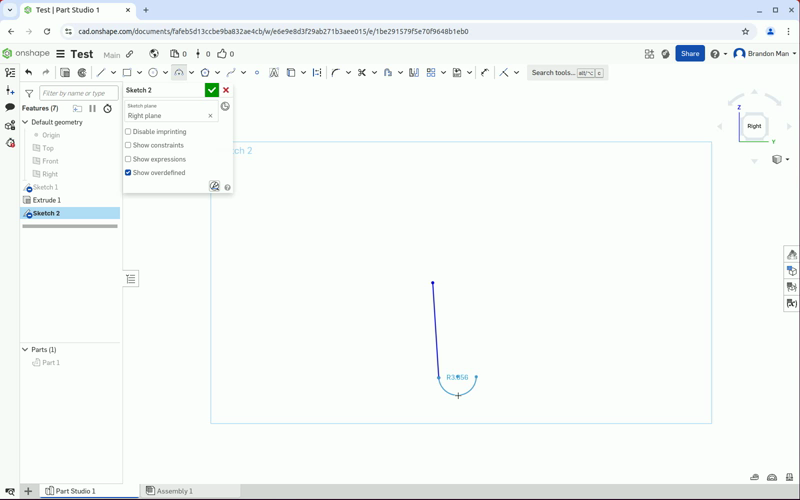
click(458, 395)
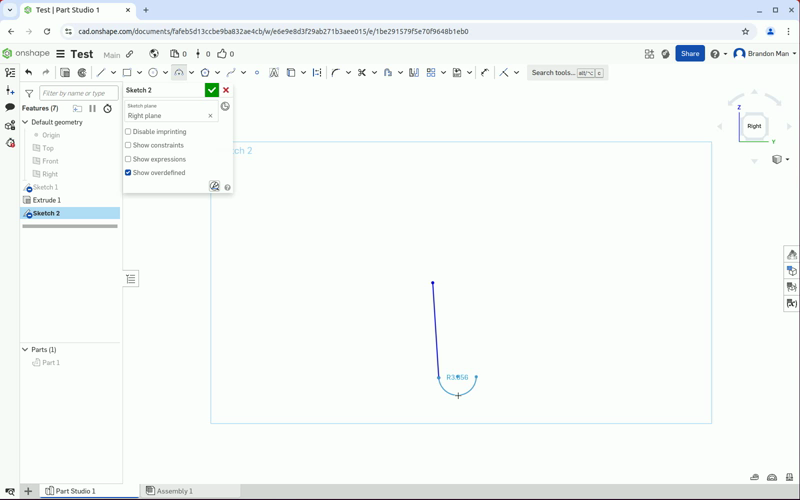
key_up(shift)
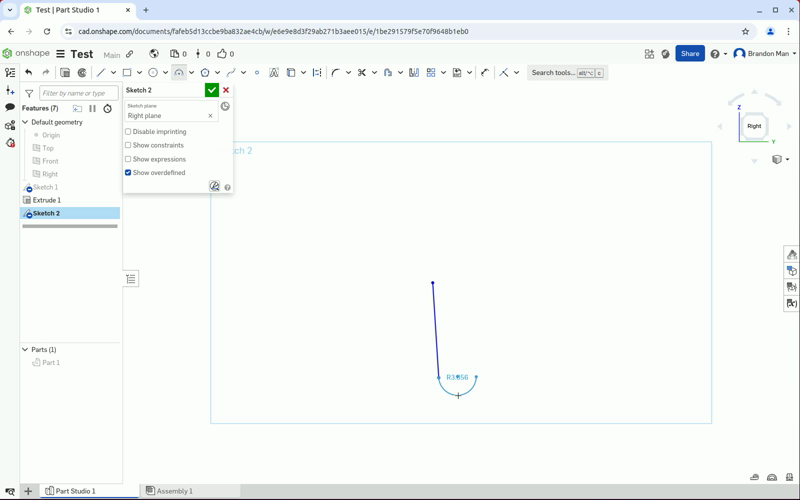
key(esc)
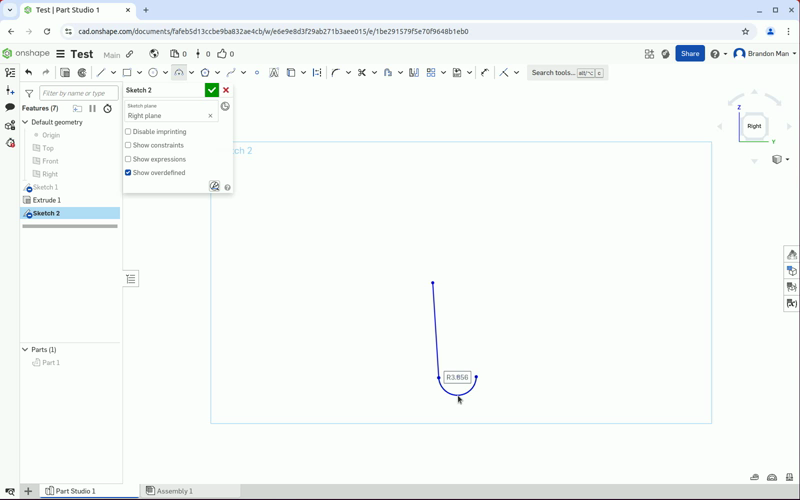
key(l)
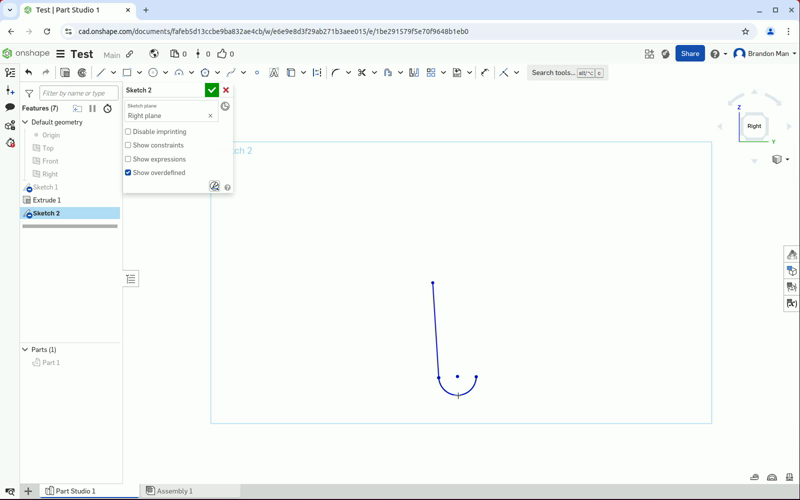
mouse_move(476, 376)
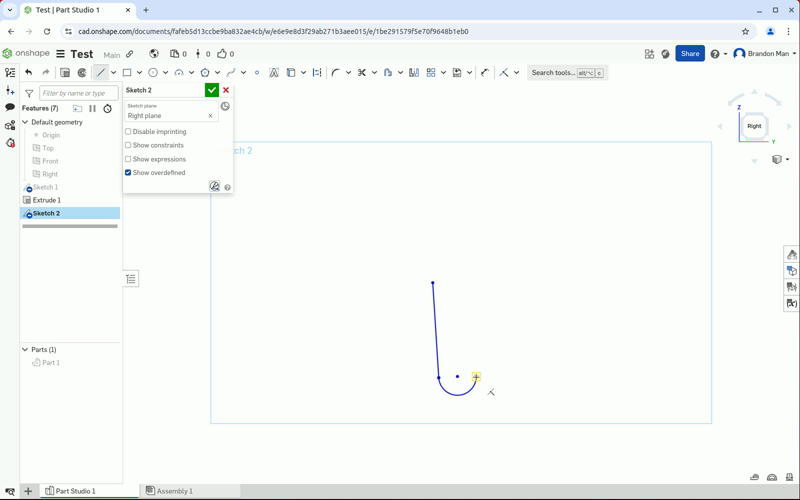
click(476, 376)
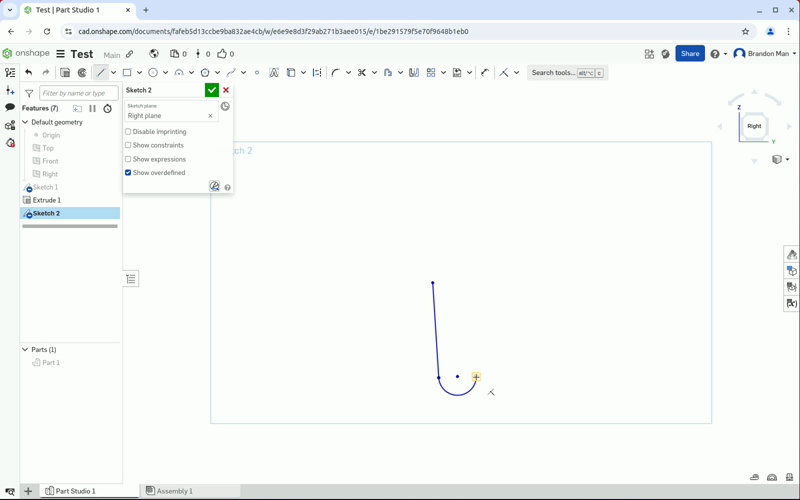
key_down(shift)
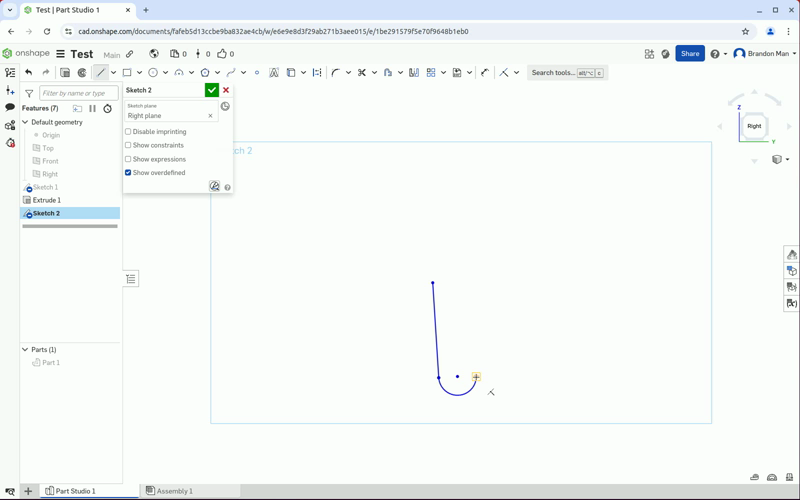
mouse_move(489, 282)
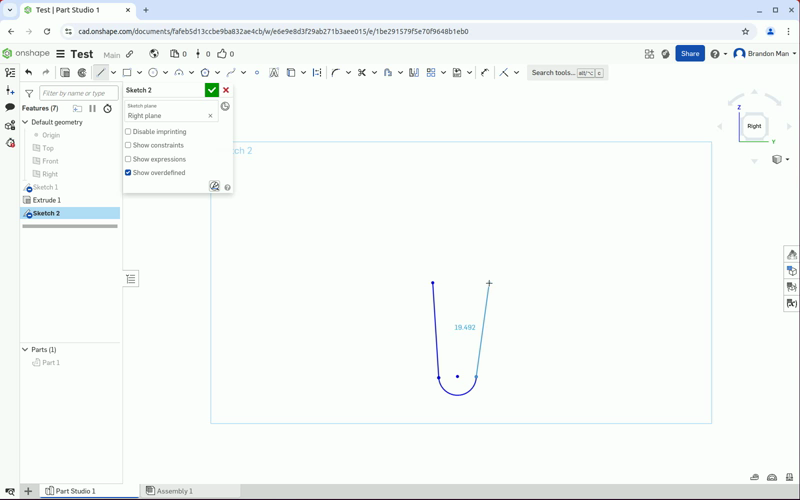
click(489, 282)
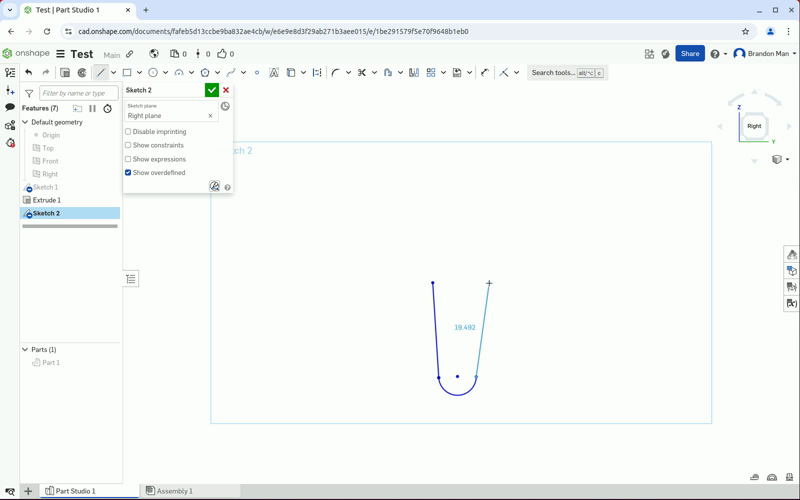
key_up(shift)
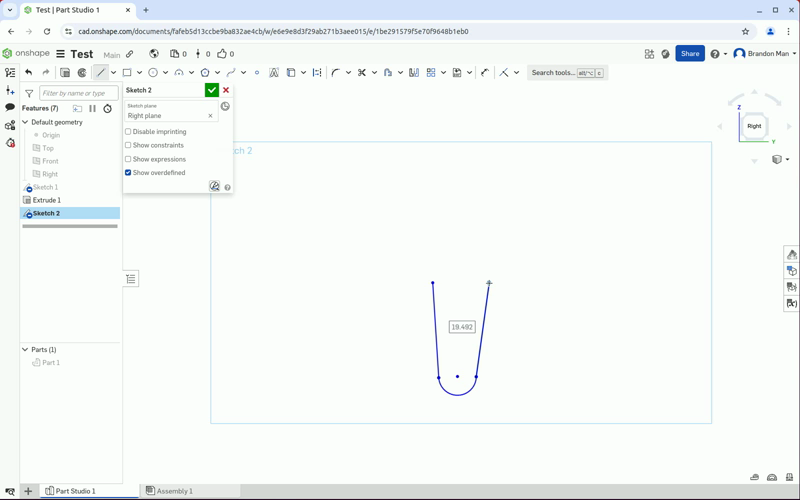
key(esc)
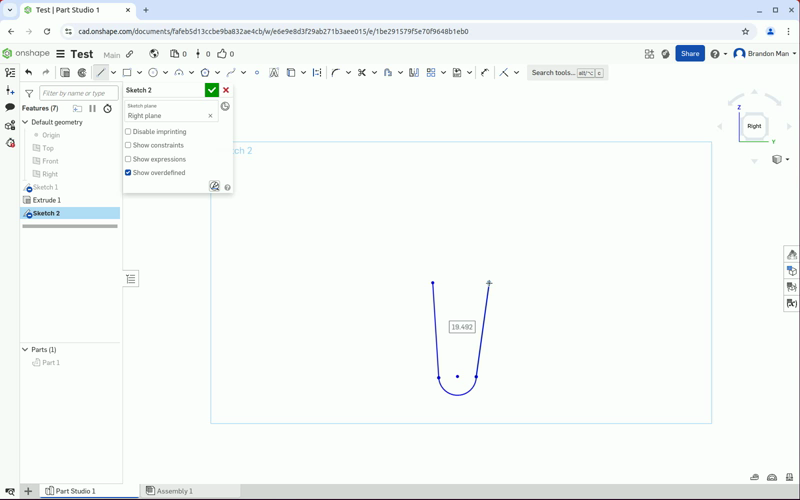
key(a)
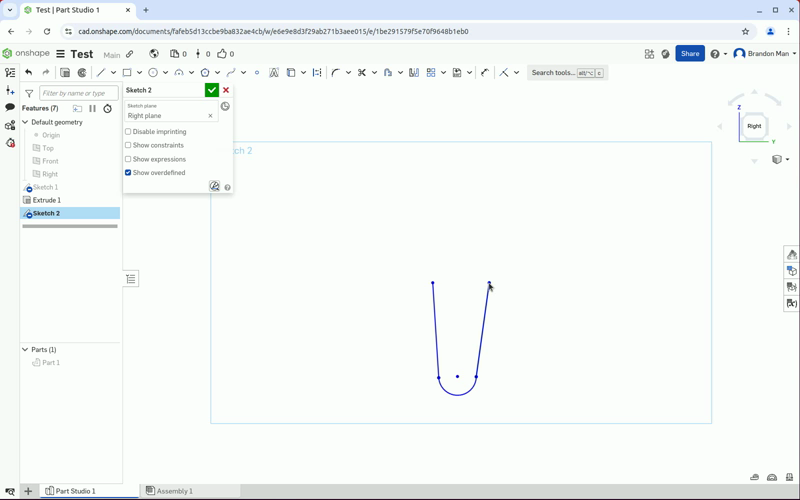
mouse_move(489, 282)
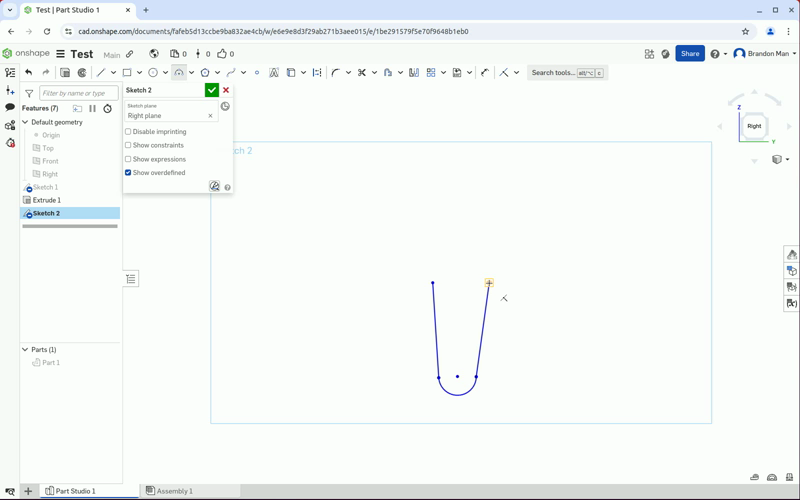
click(489, 282)
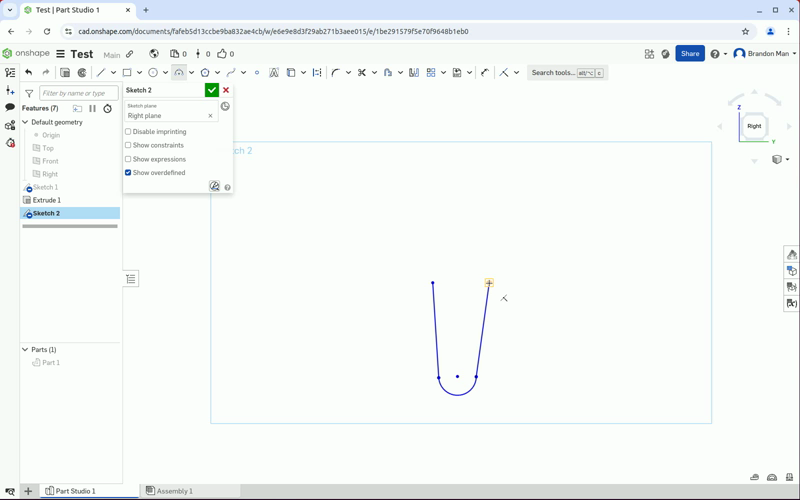
mouse_move(432, 282)
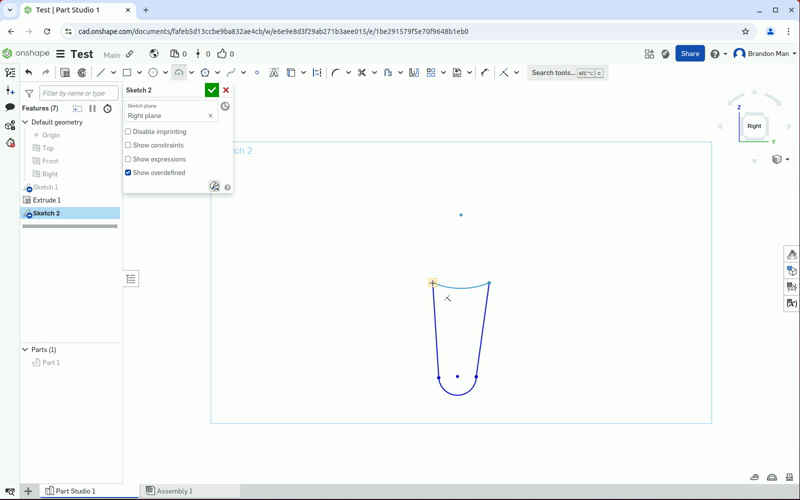
click(432, 282)
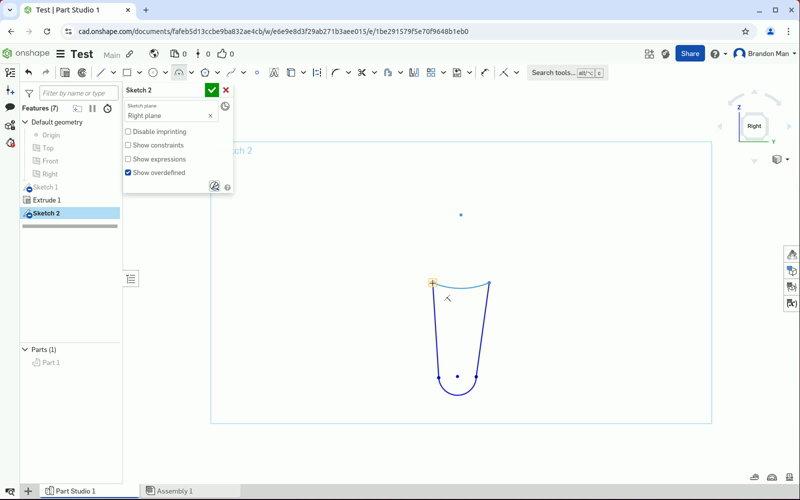
key_down(shift)
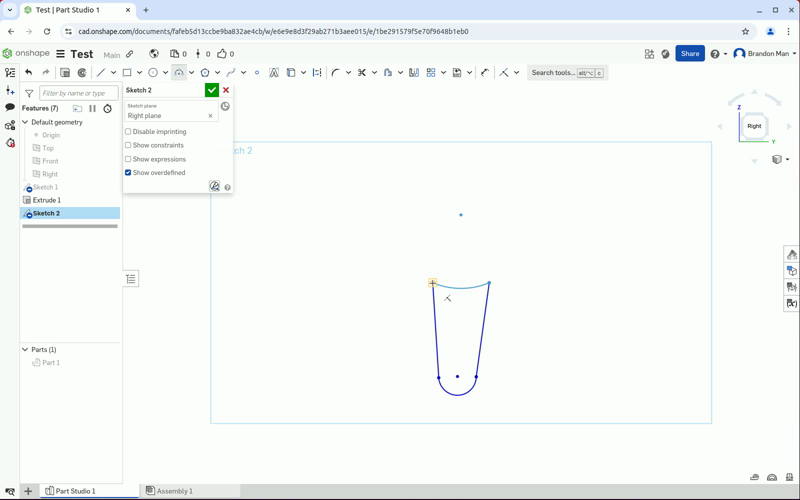
mouse_move(461, 254)
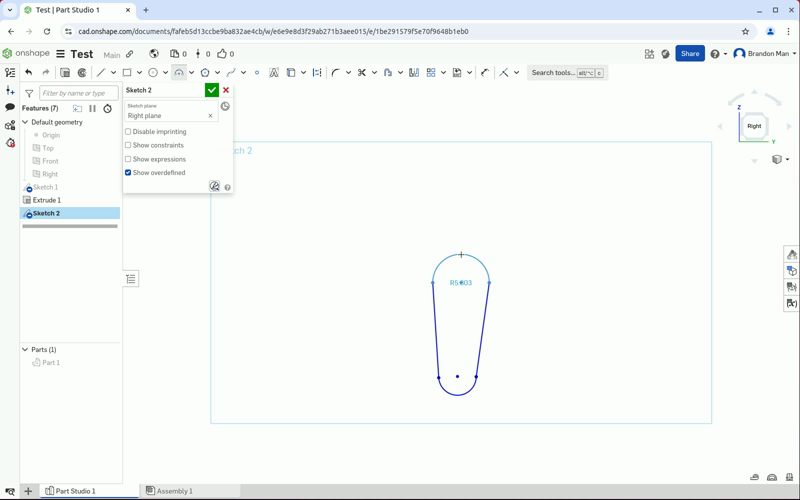
click(461, 254)
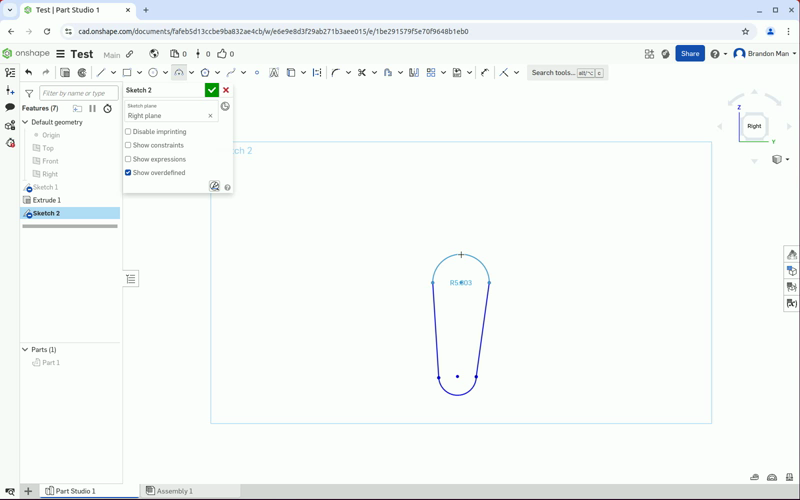
key_up(shift)
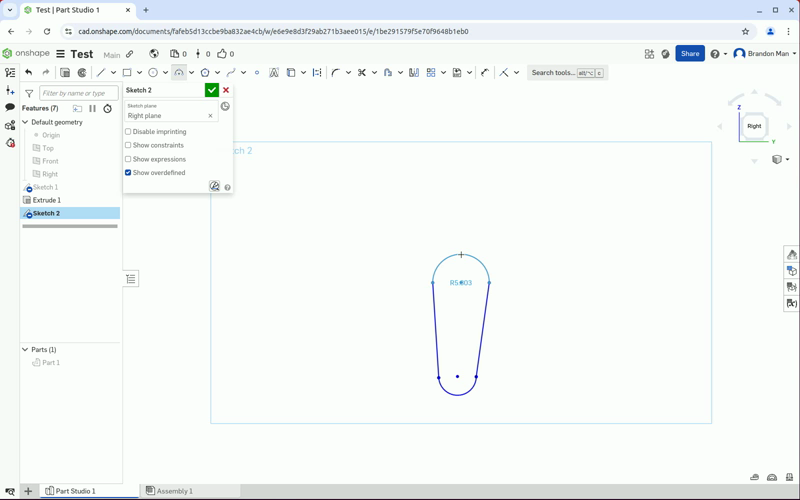
key(esc)
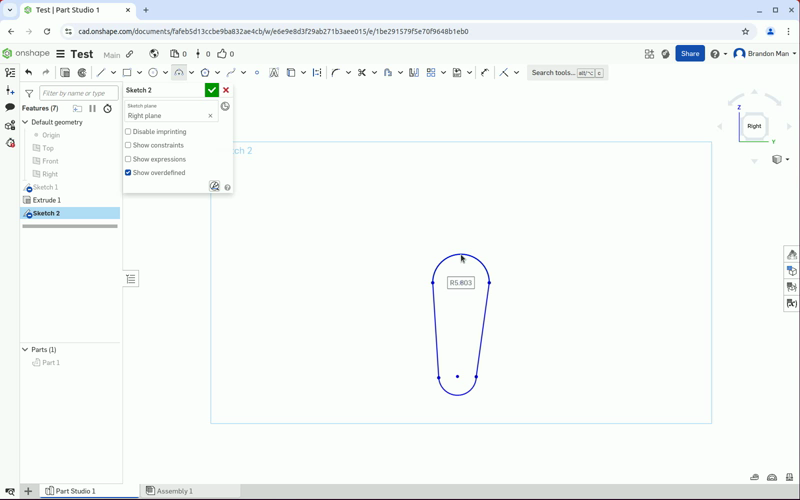
key(c)
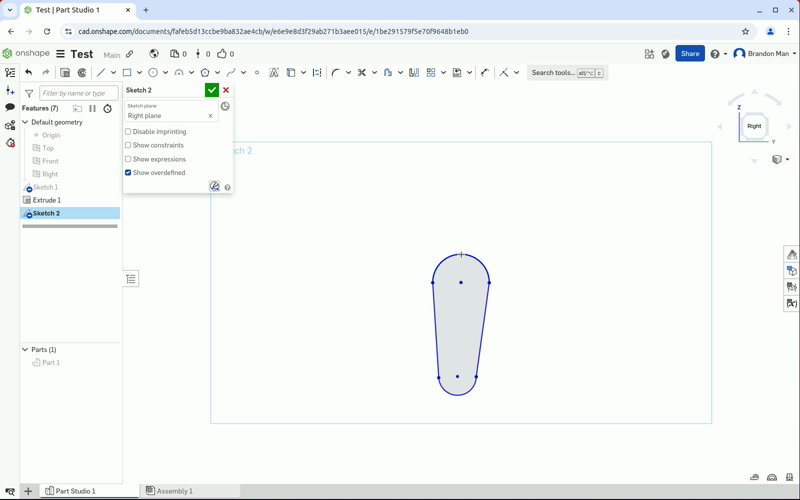
key_down(shift)
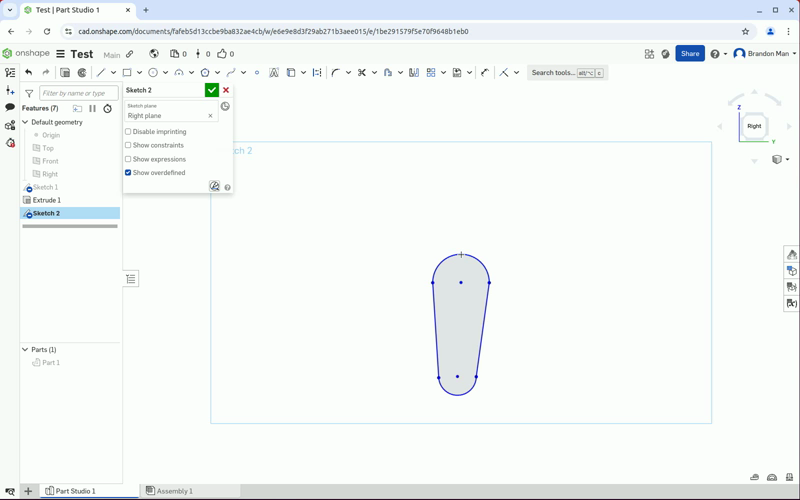
mouse_move(461, 282)
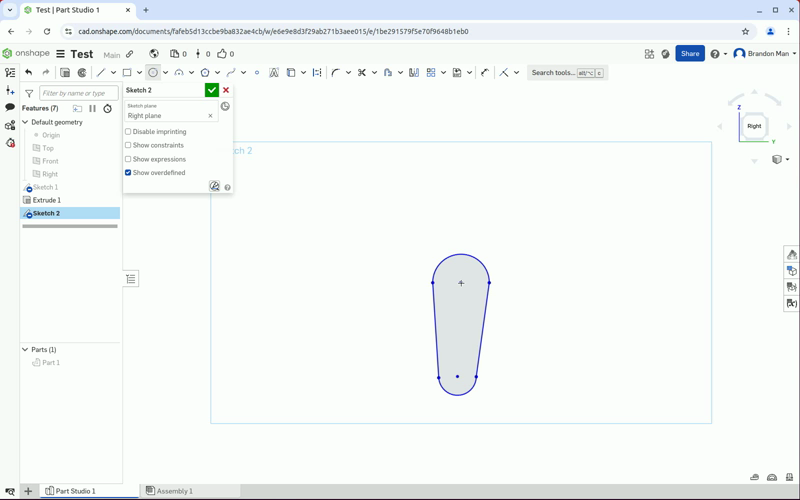
click(461, 282)
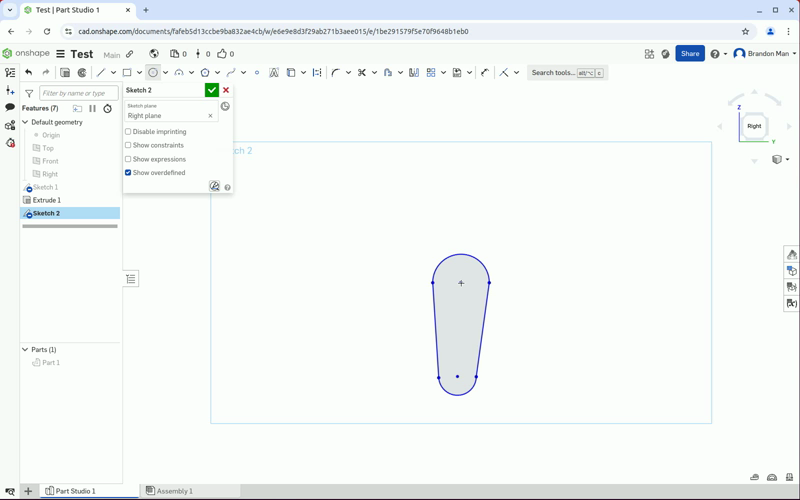
key_up(shift)
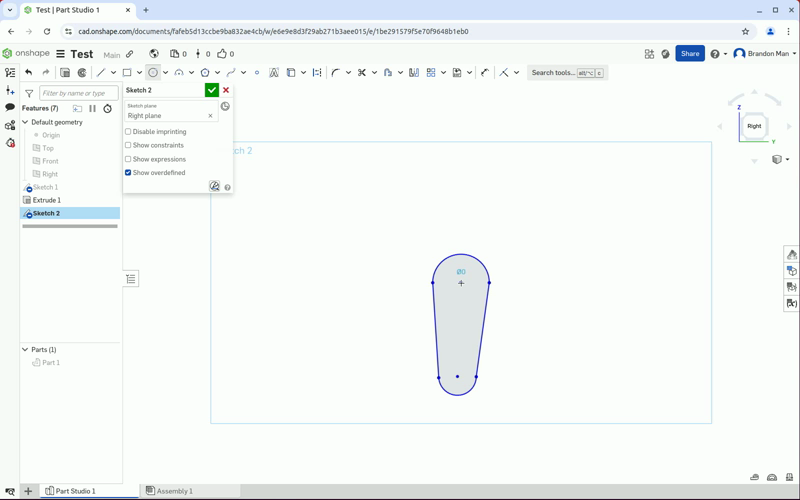
mouse_move(475, 282)
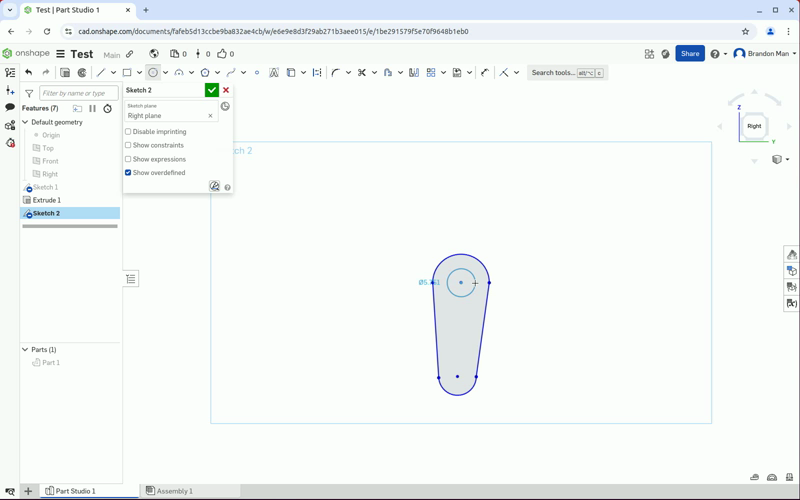
click(475, 282)
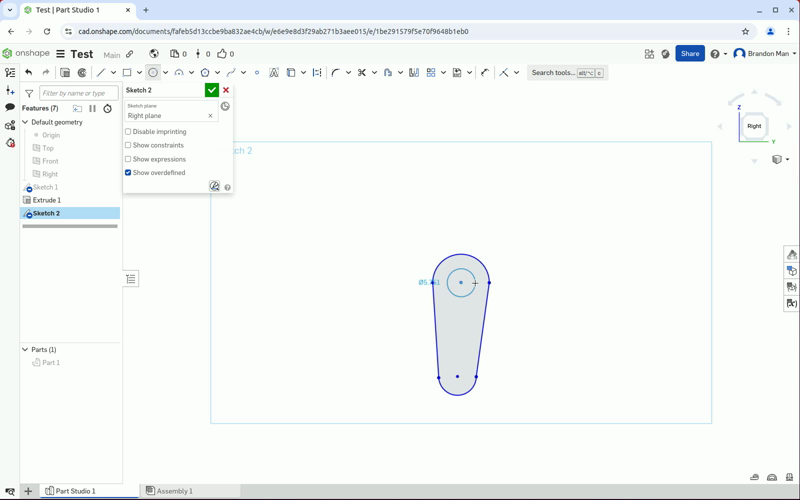
key(esc)
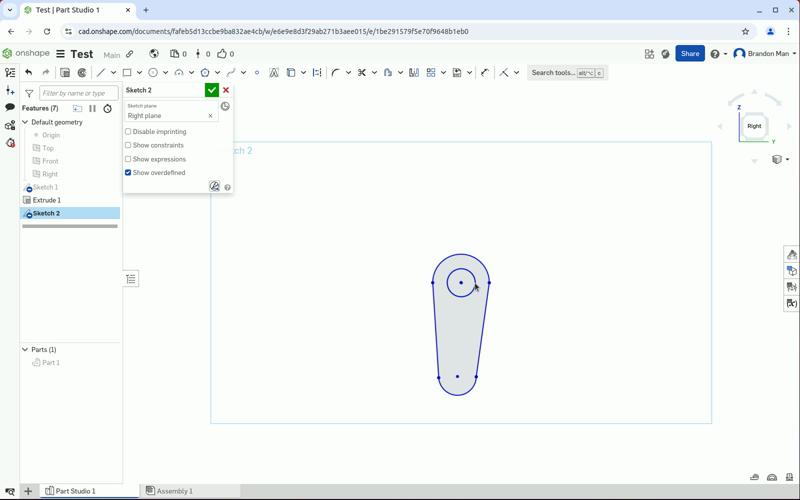
mouse_move(455, 342)
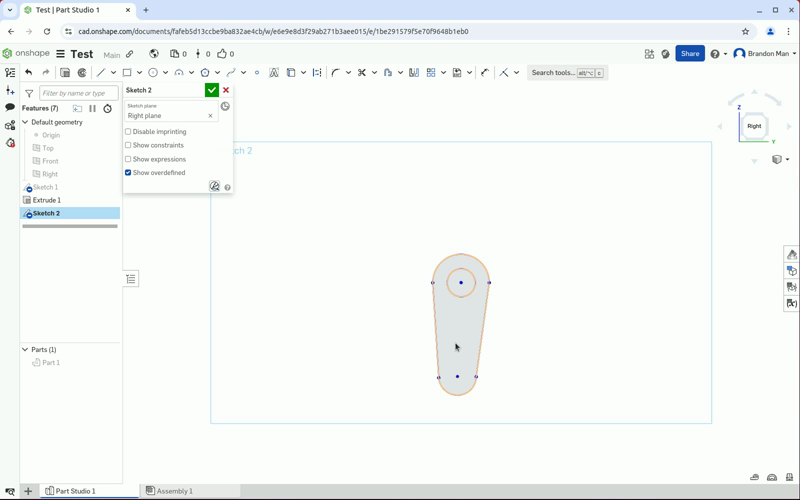
click(455, 342)
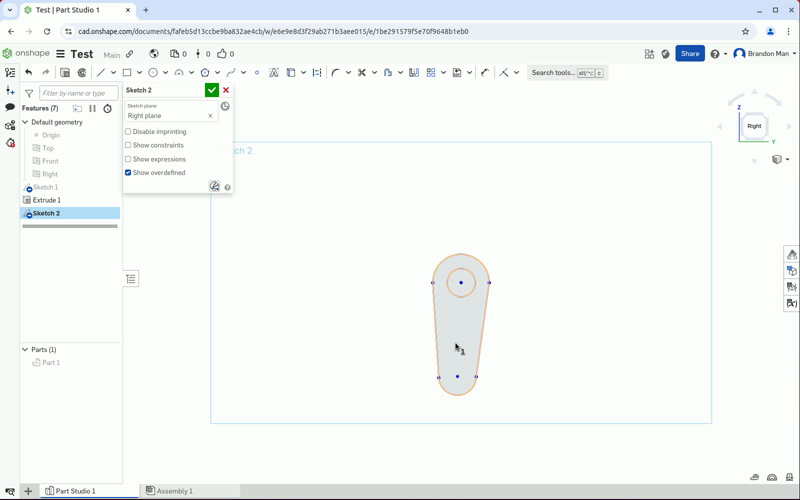
mouse_move(73, 352)
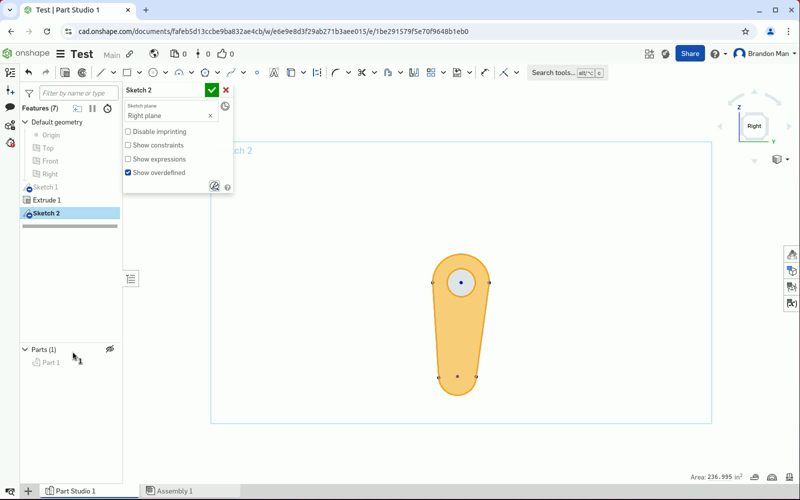
key(shift+y)
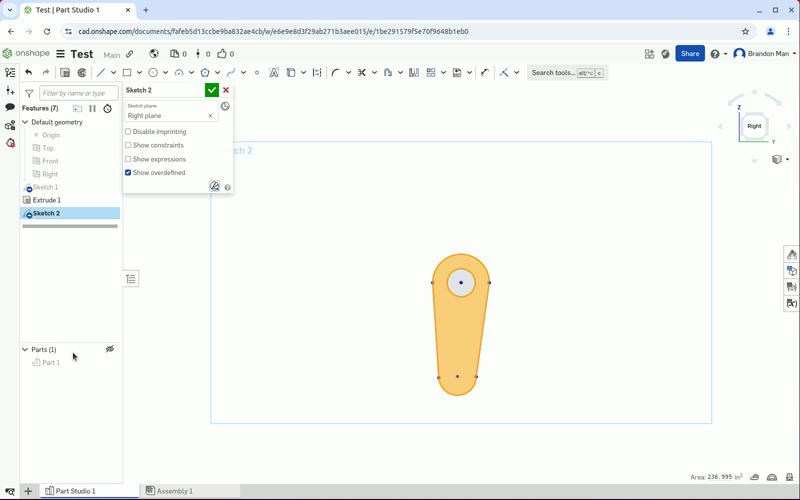
key(shift+e)
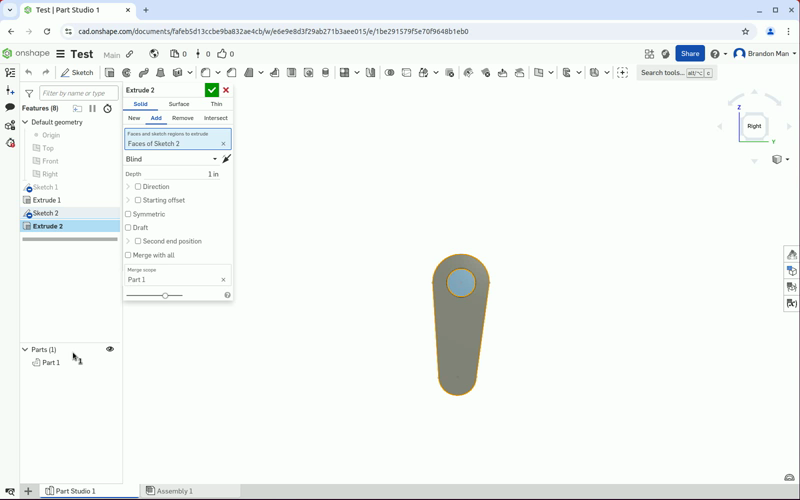
mouse_move(143, 106)
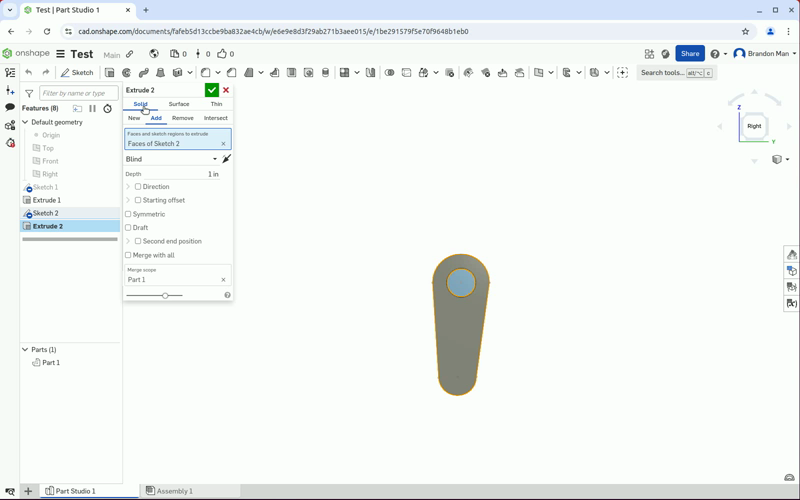
click(143, 106)
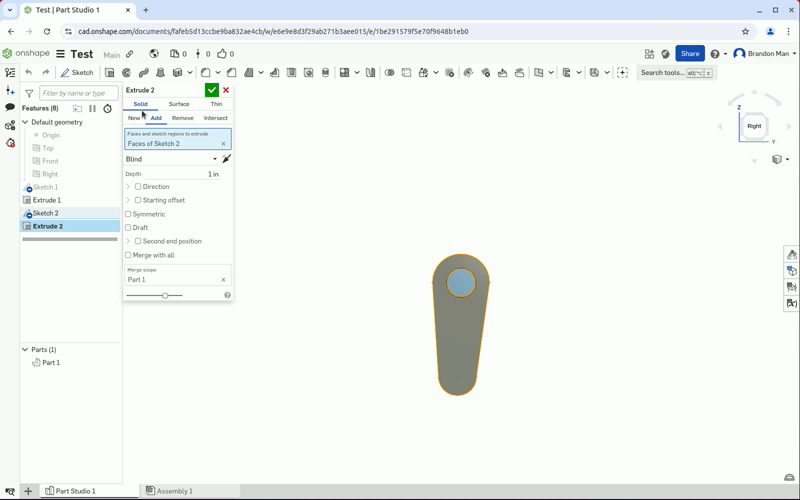
mouse_move(137, 120)
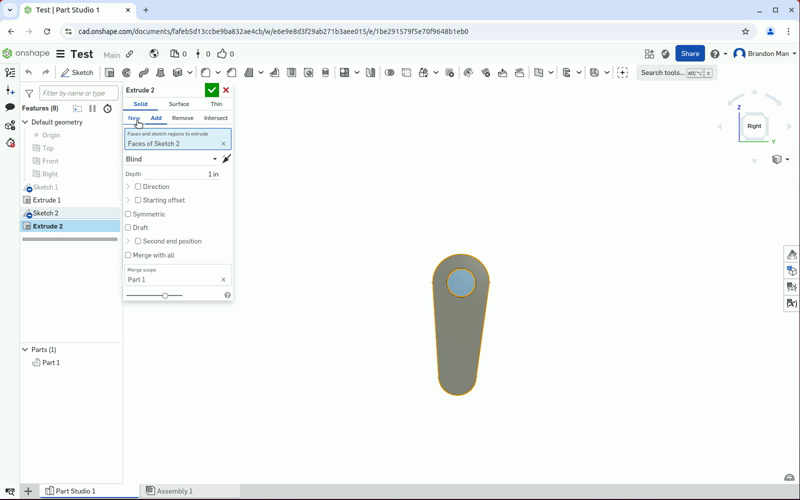
click(137, 120)
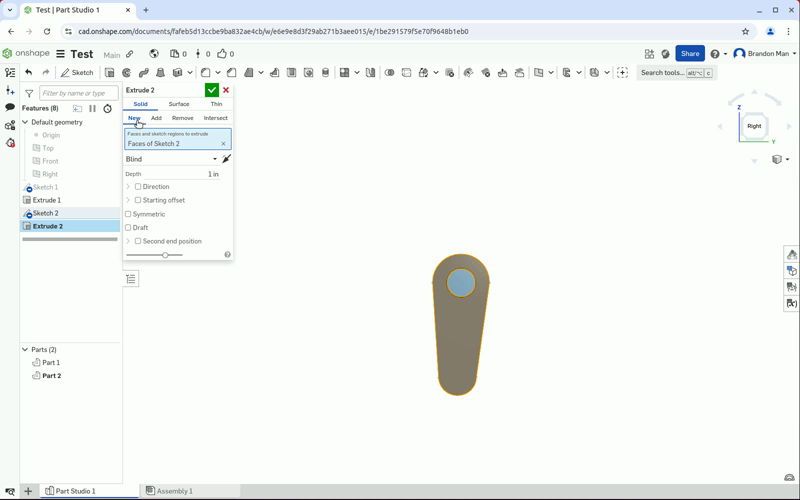
key(tab, 4)
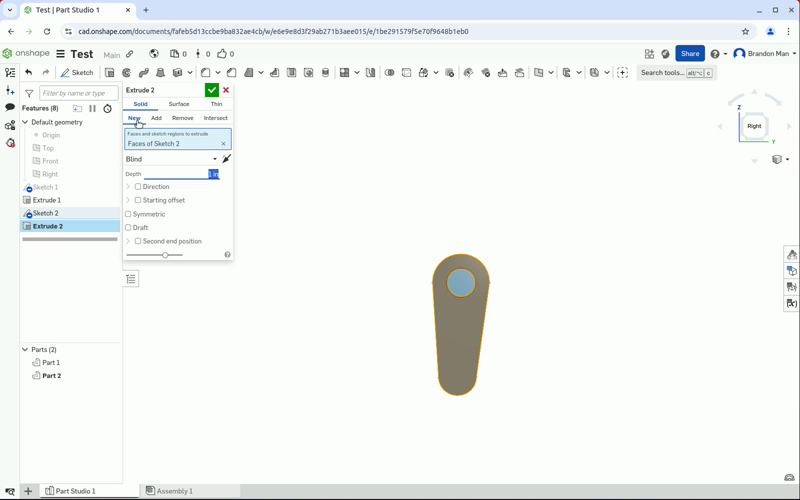
text(3.851)
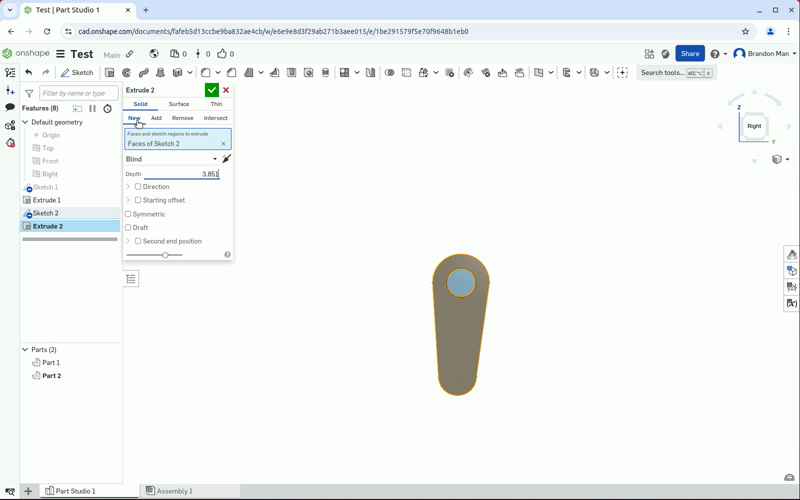
key(enter)
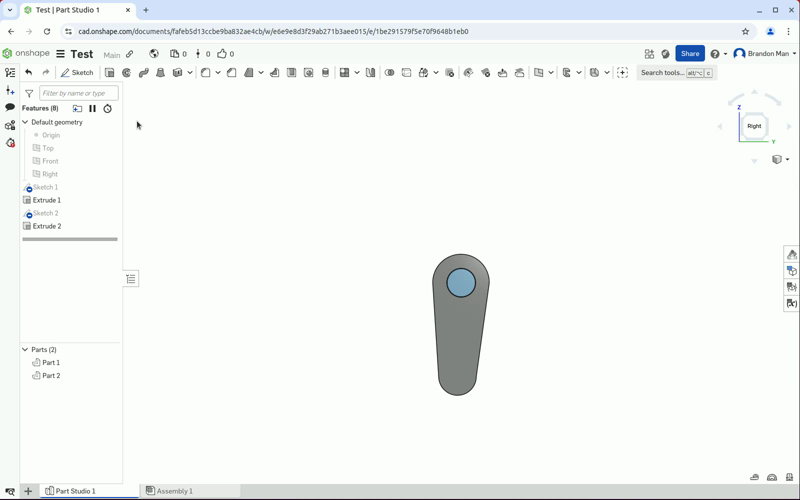
key(shift+h)
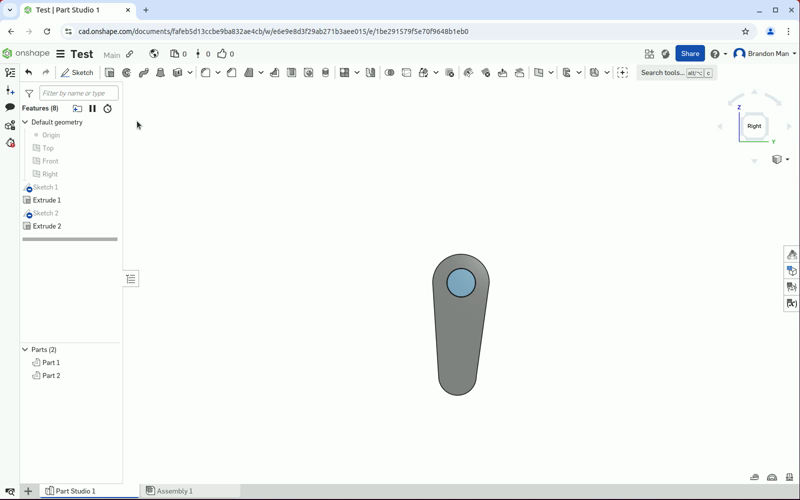
key(shift+h)
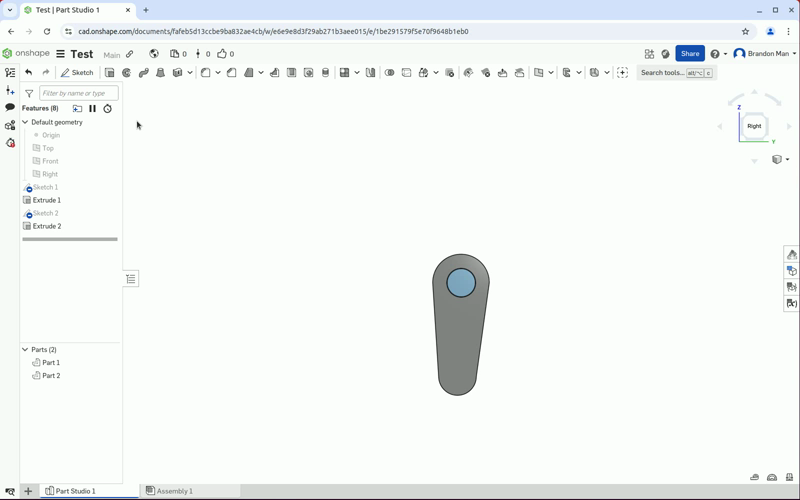
mouse_move(73, 189)
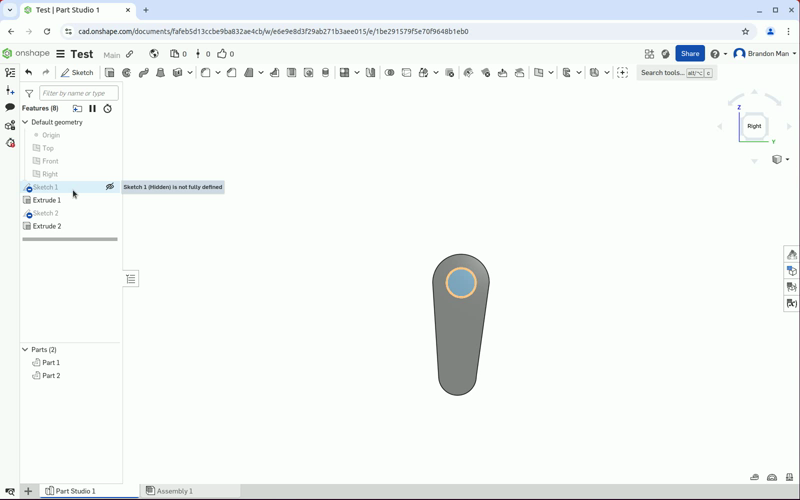
click(73, 189)
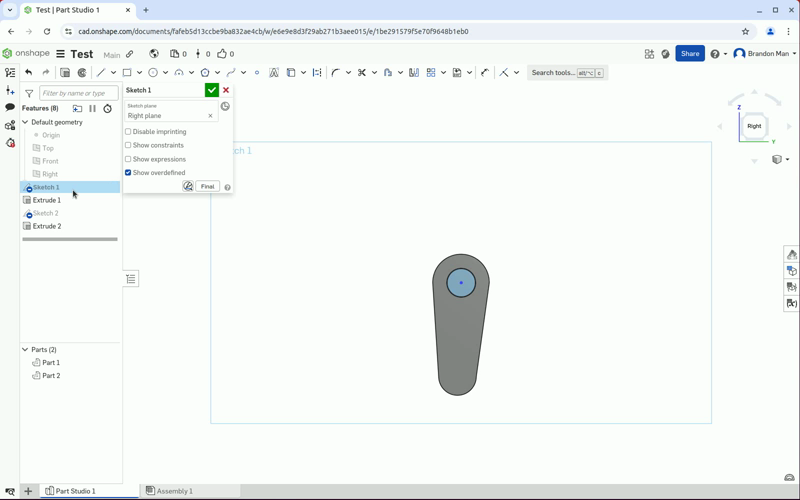
mouse_move(229, 92)
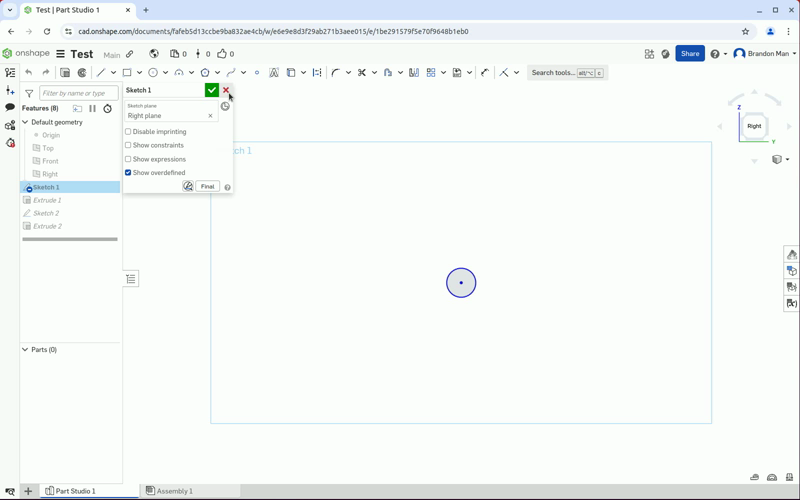
click(229, 92)
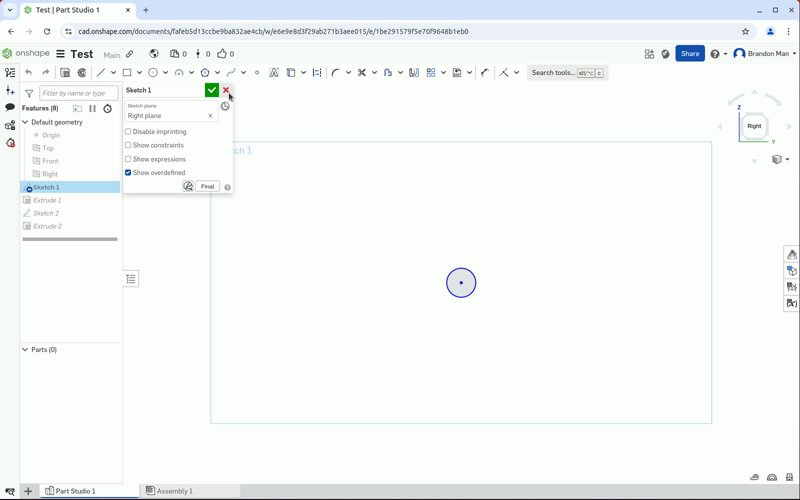
key(shift+s)
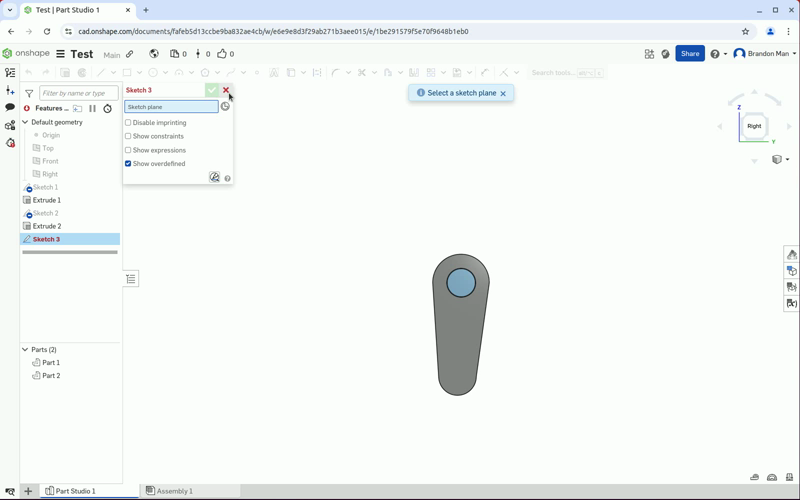
mouse_move(73, 176)
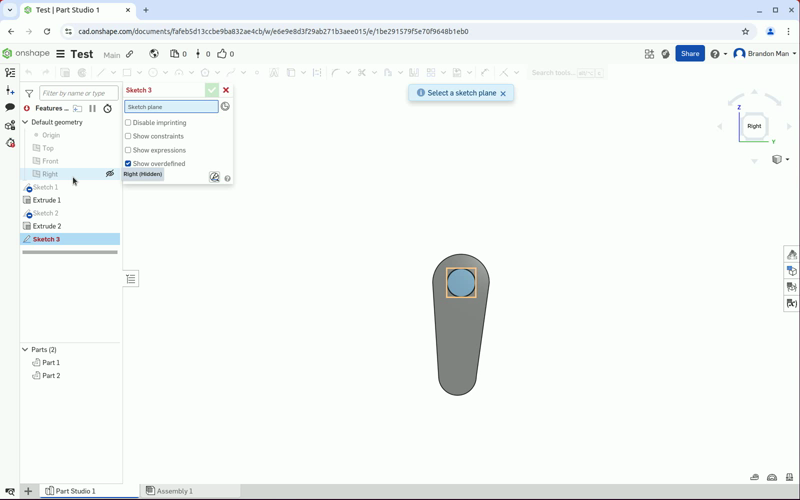
click(73, 176)
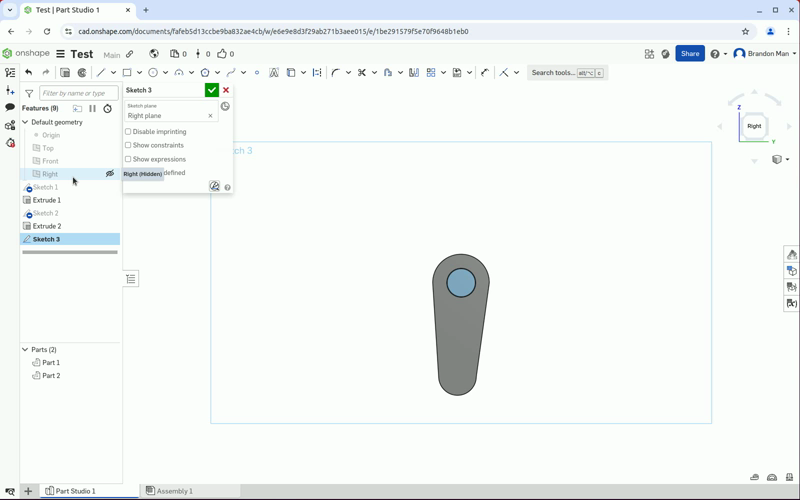
mouse_move(73, 352)
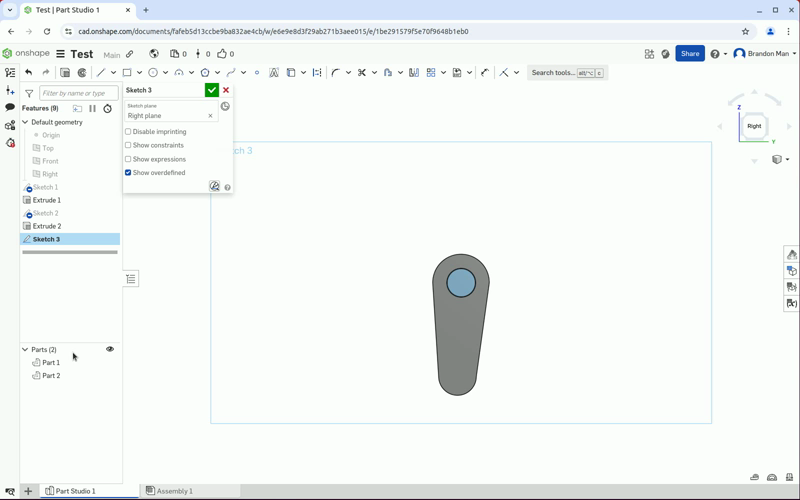
key(y)
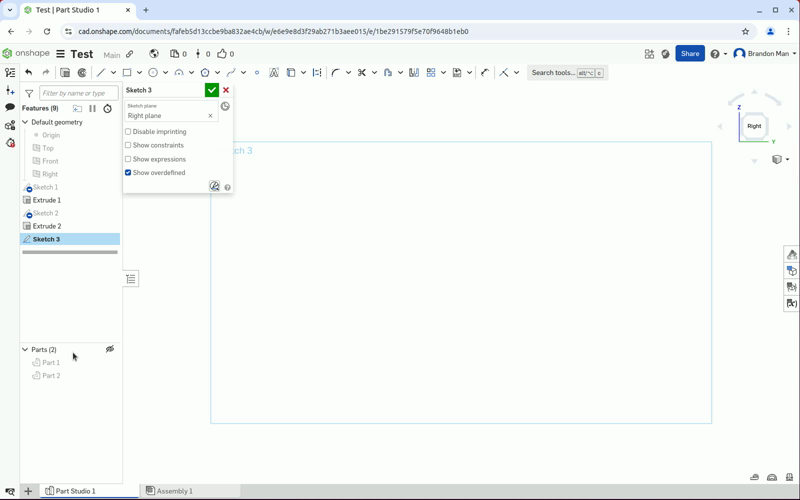
key(c)
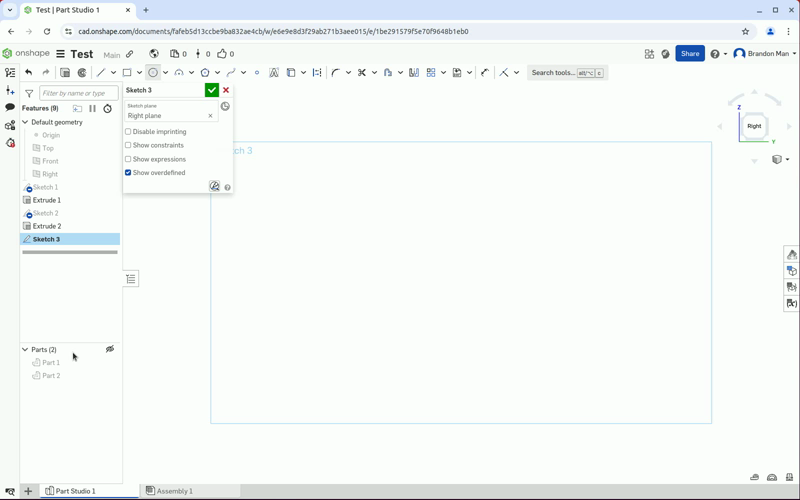
key_down(shift)
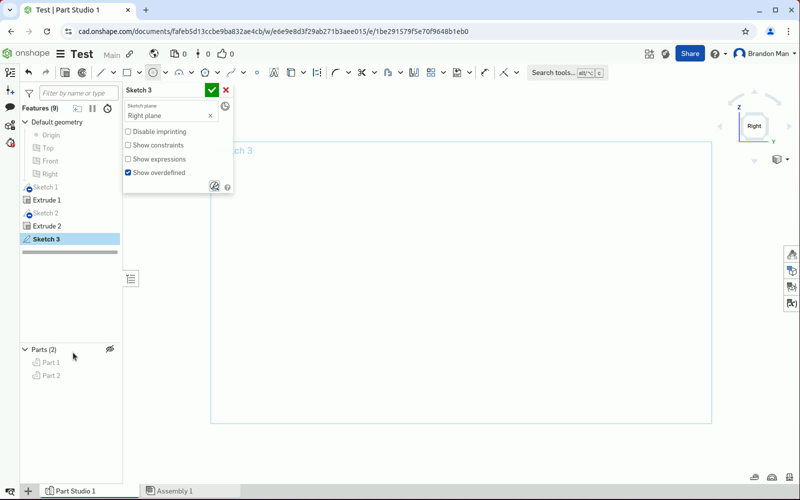
mouse_move(461, 282)
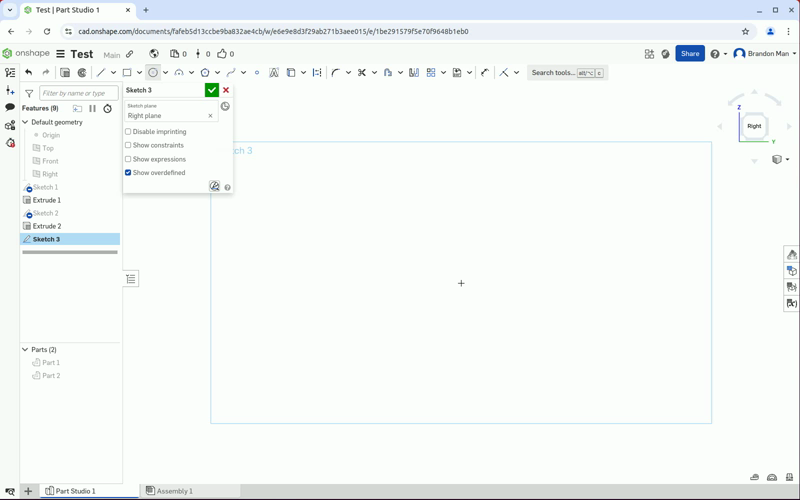
click(461, 282)
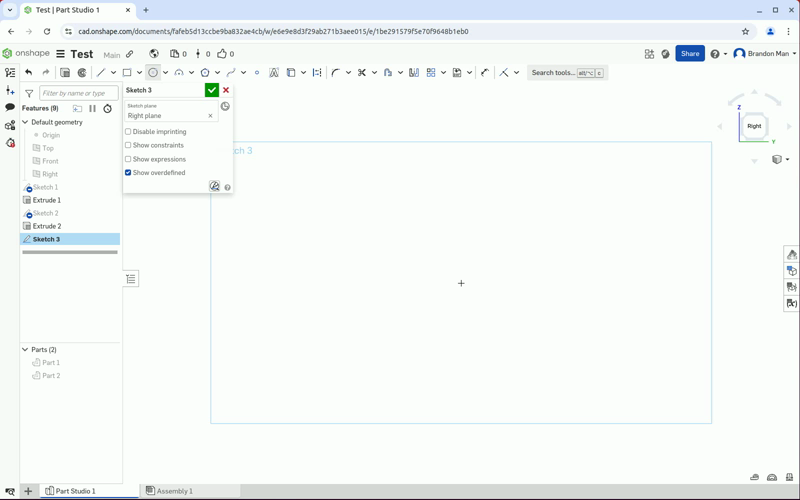
key_up(shift)
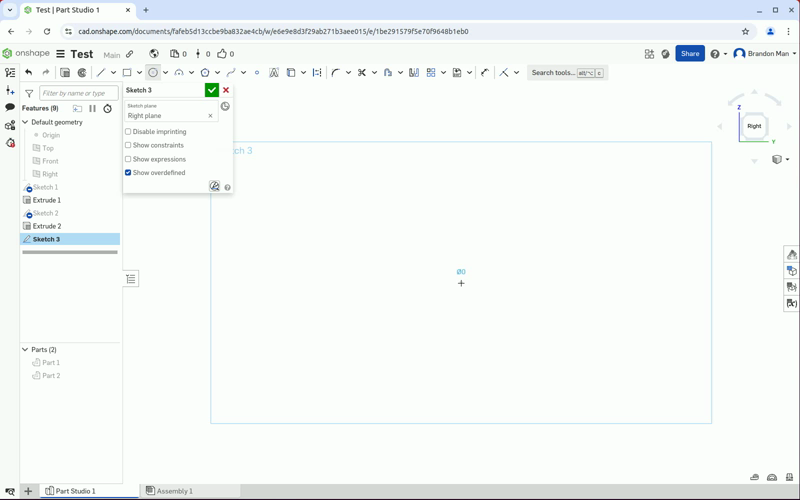
mouse_move(475, 282)
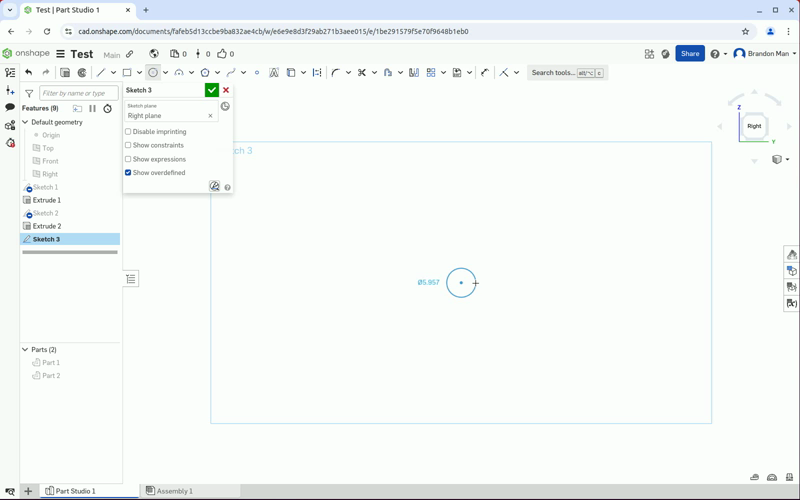
click(475, 282)
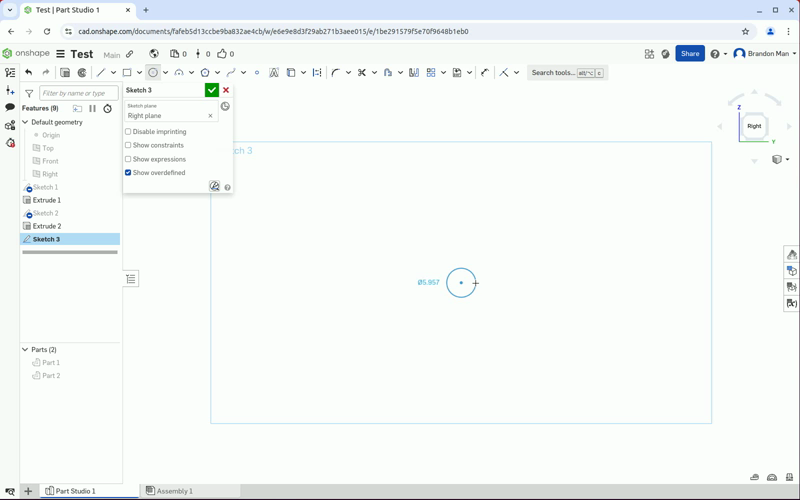
key(esc)
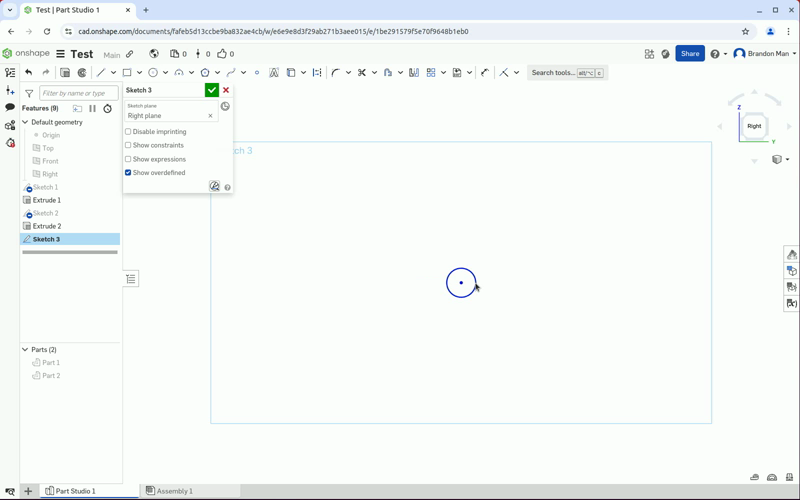
mouse_move(456, 276)
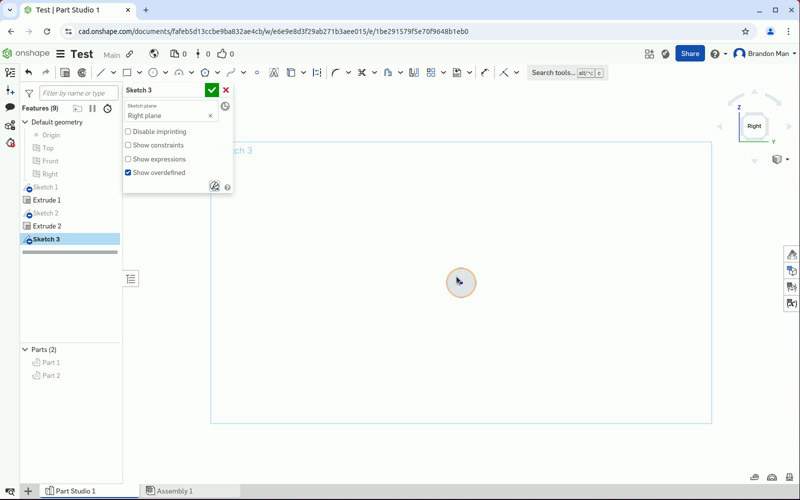
scroll(6)
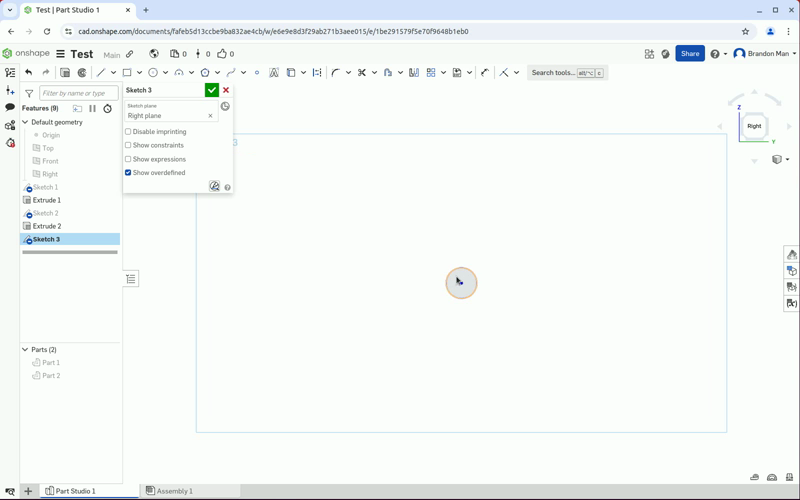
scroll(6)
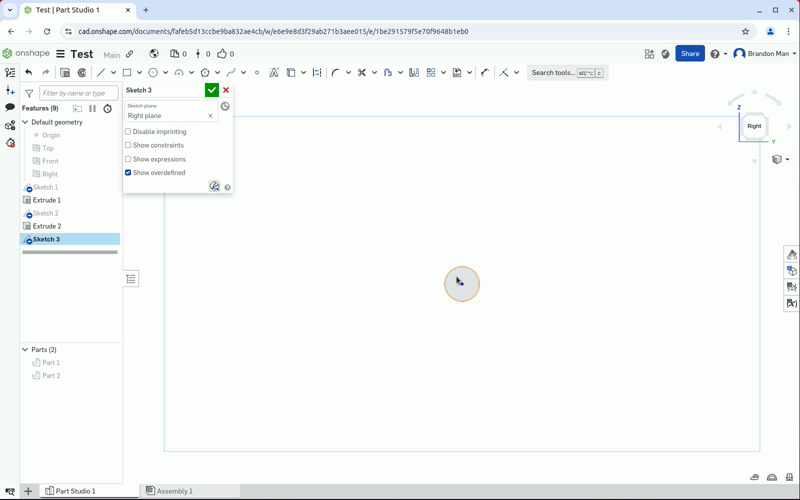
scroll(6)
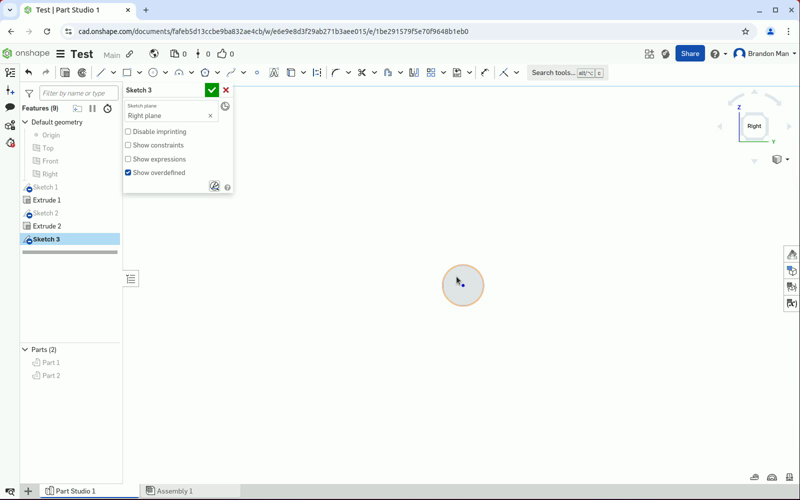
scroll(6)
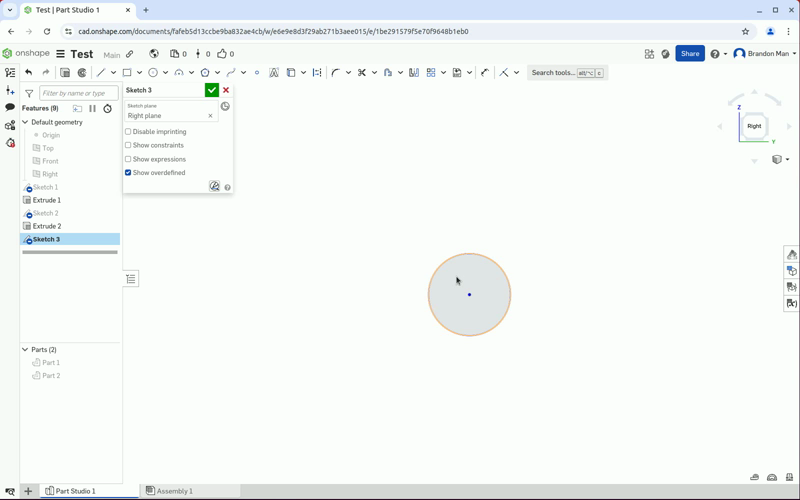
scroll(6)
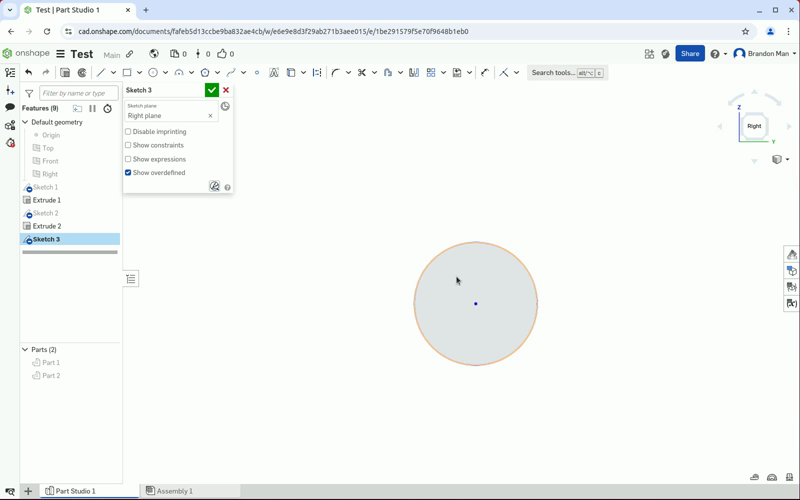
scroll(6)
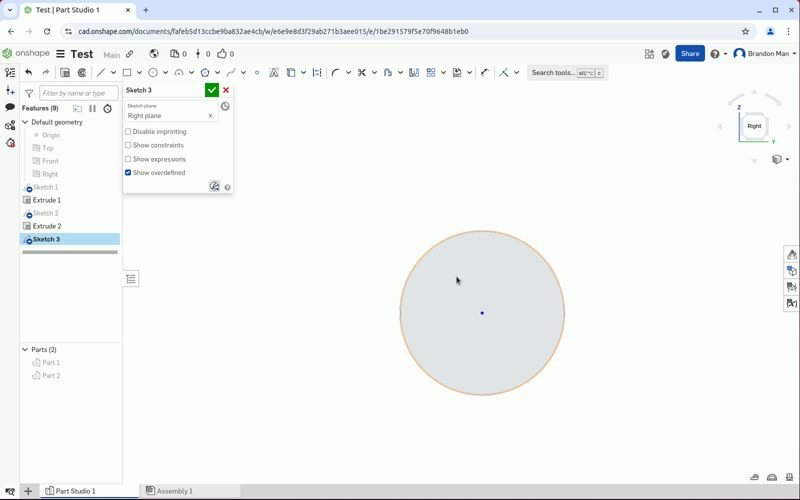
scroll(6)
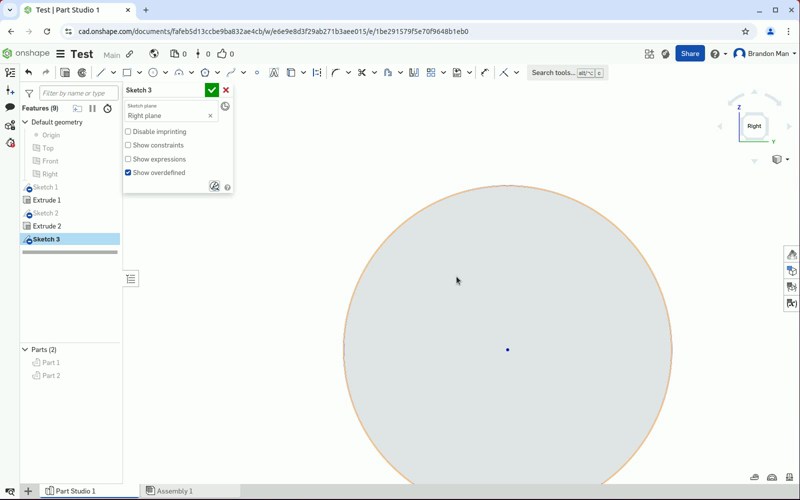
click(456, 276)
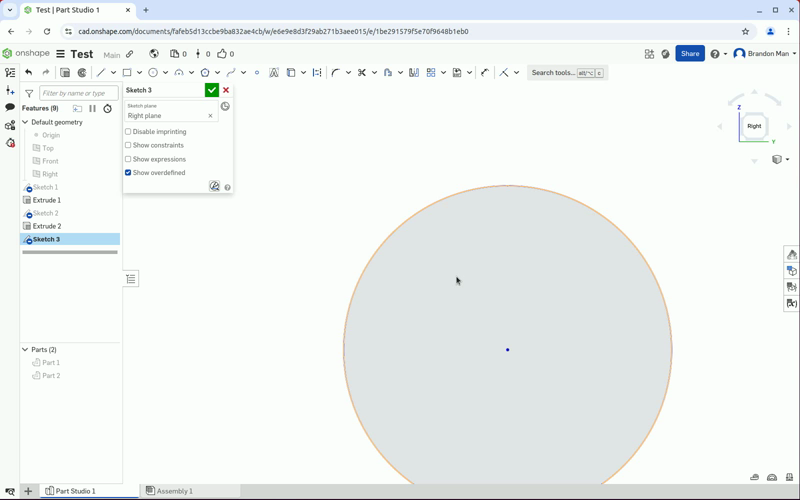
scroll(-6)
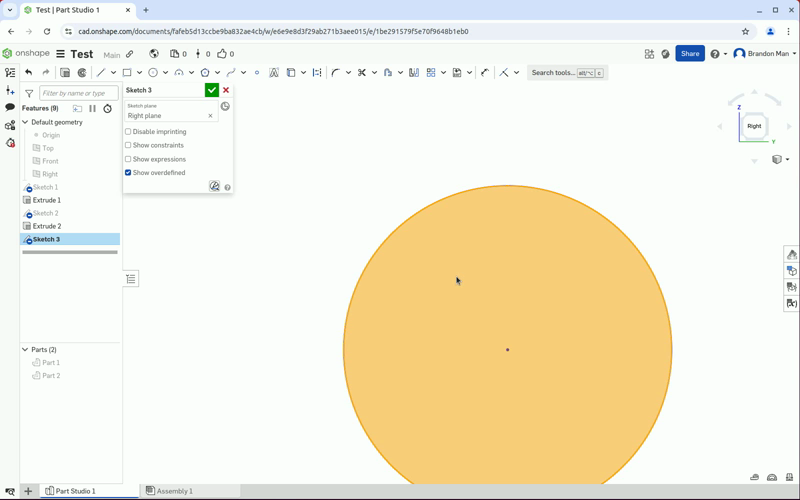
scroll(-6)
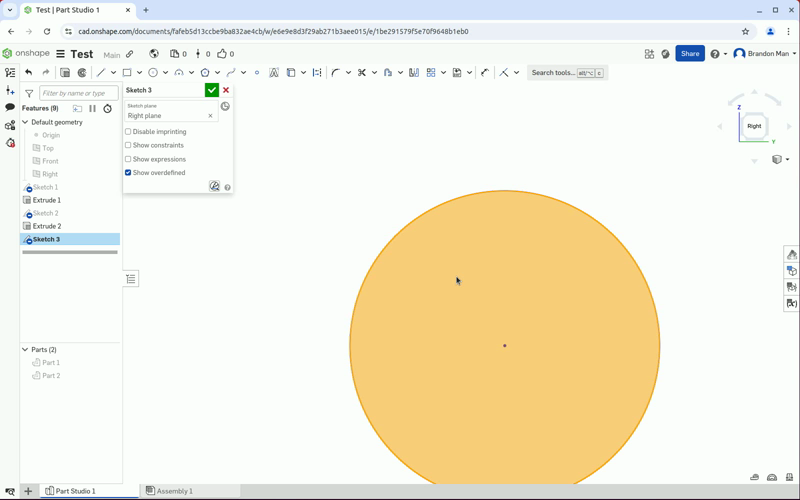
scroll(-6)
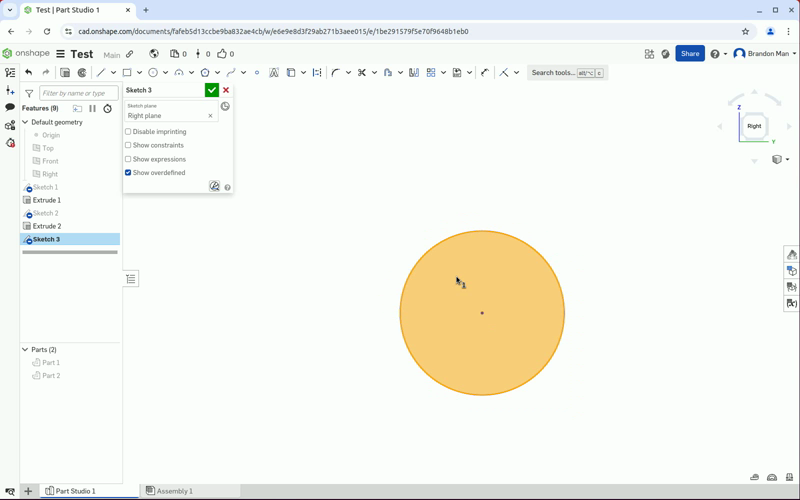
scroll(-6)
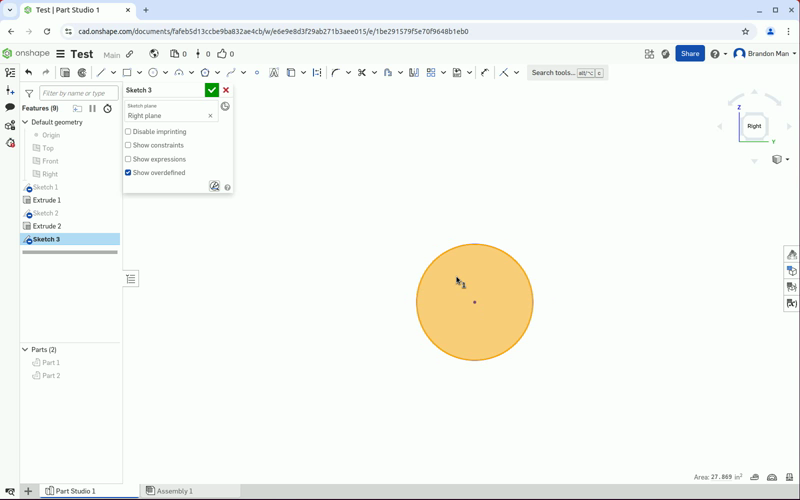
scroll(-6)
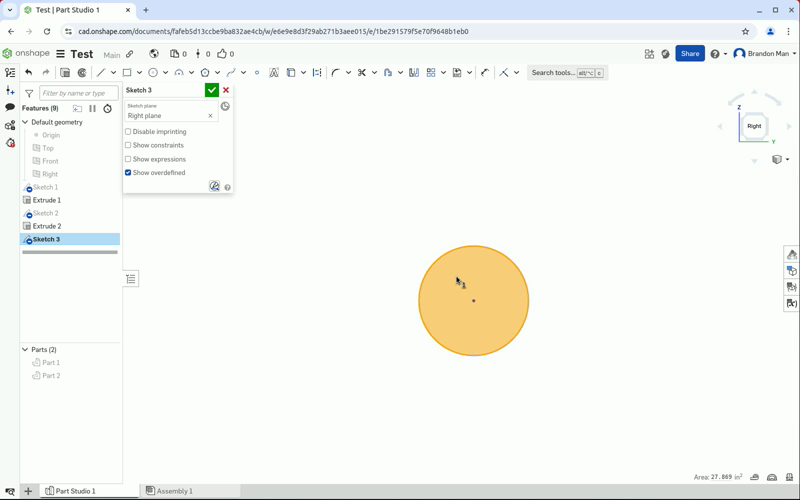
scroll(-6)
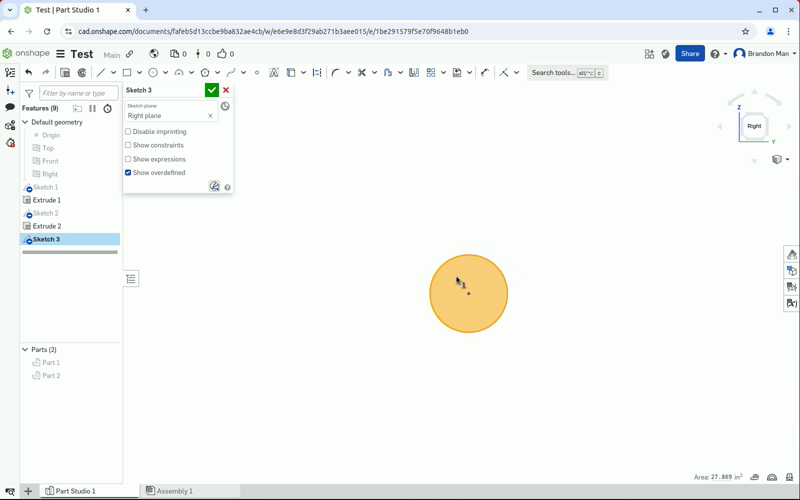
scroll(-6)
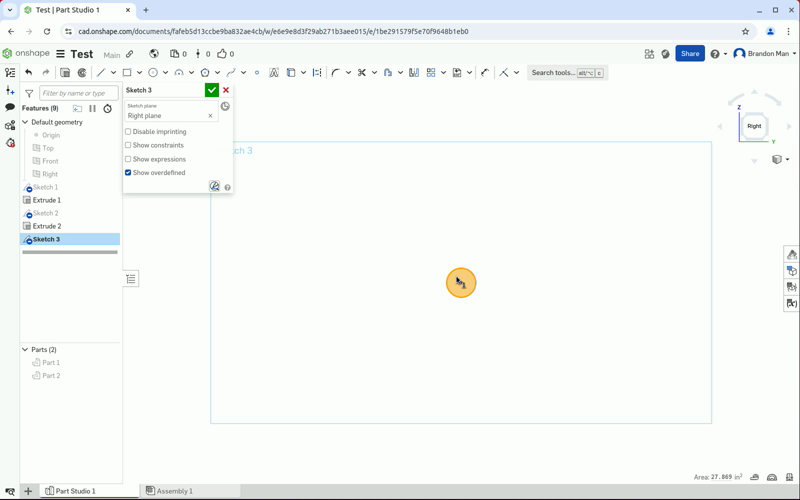
mouse_move(73, 352)
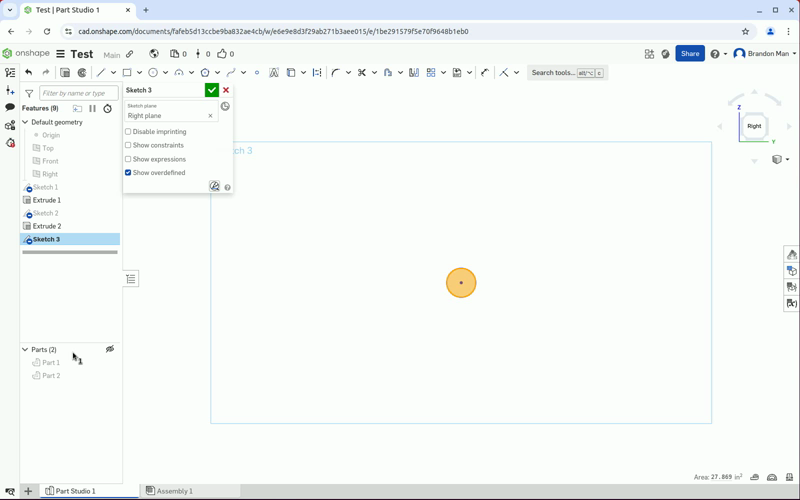
key(shift+y)
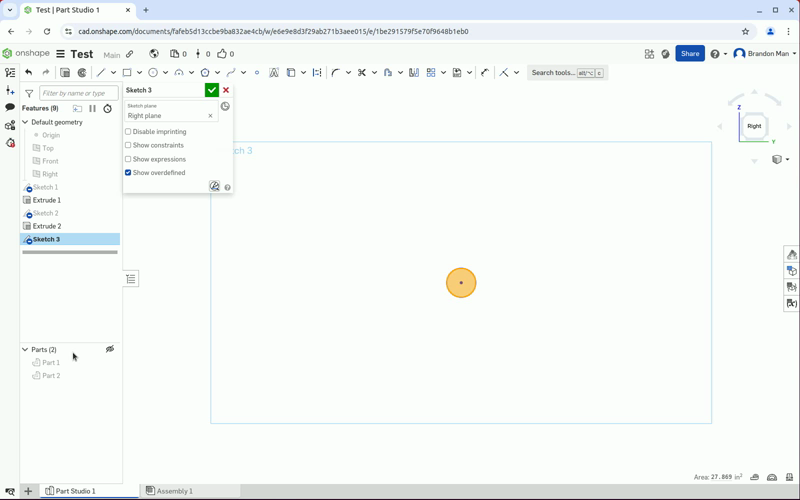
key(shift+e)
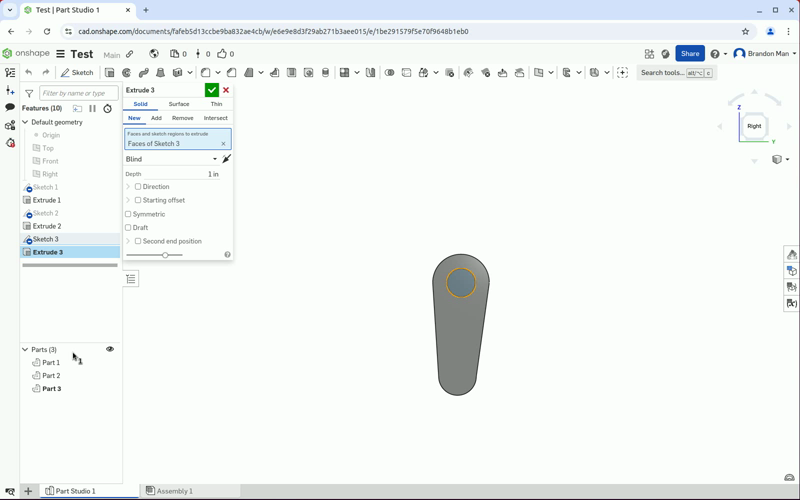
mouse_move(143, 106)
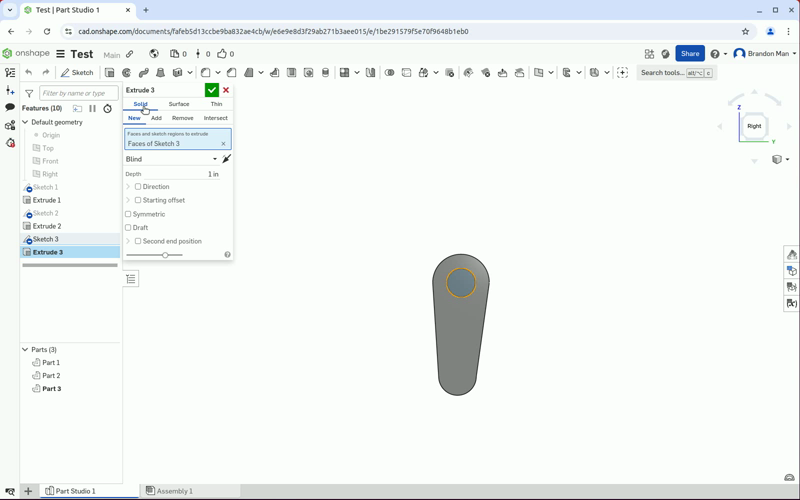
click(143, 106)
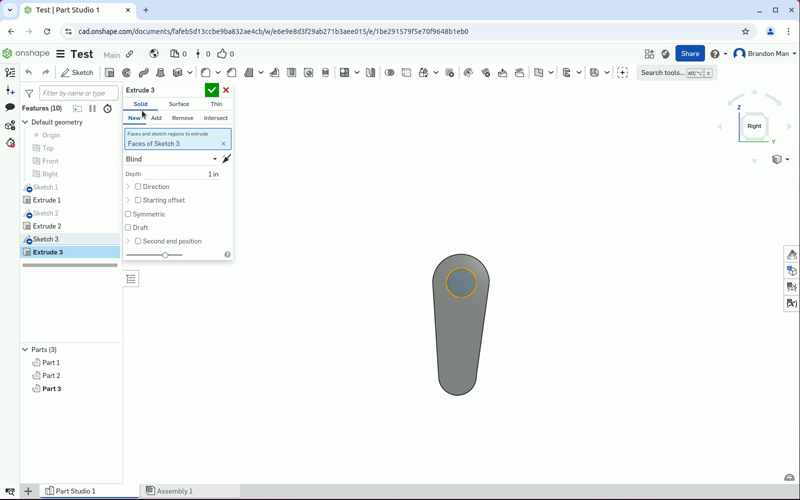
mouse_move(137, 120)
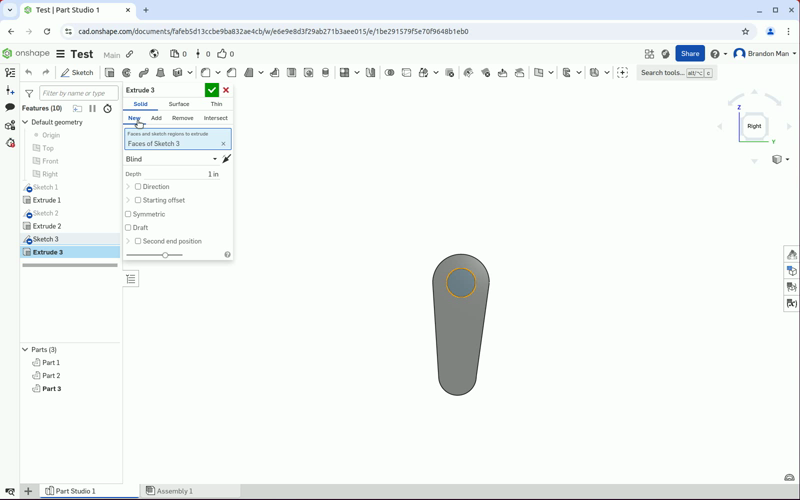
click(137, 120)
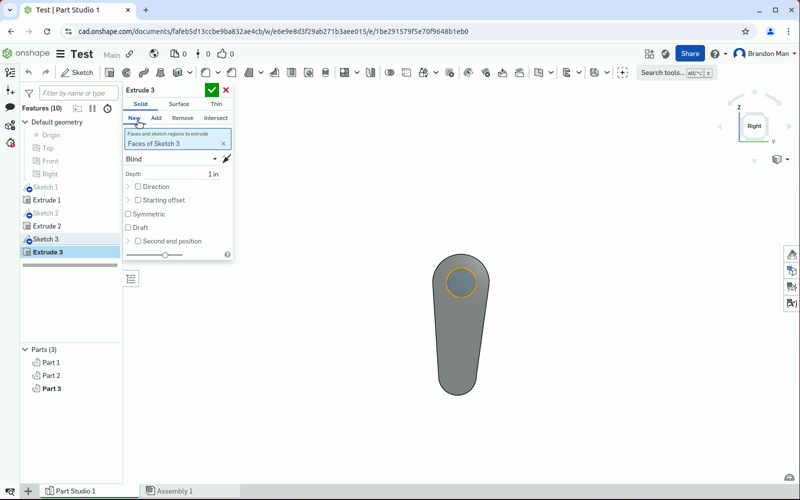
key(tab, 4)
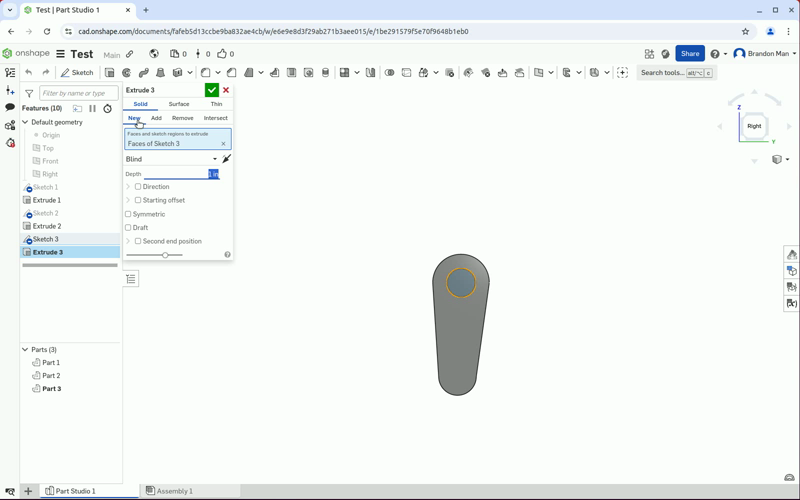
text(11.795)
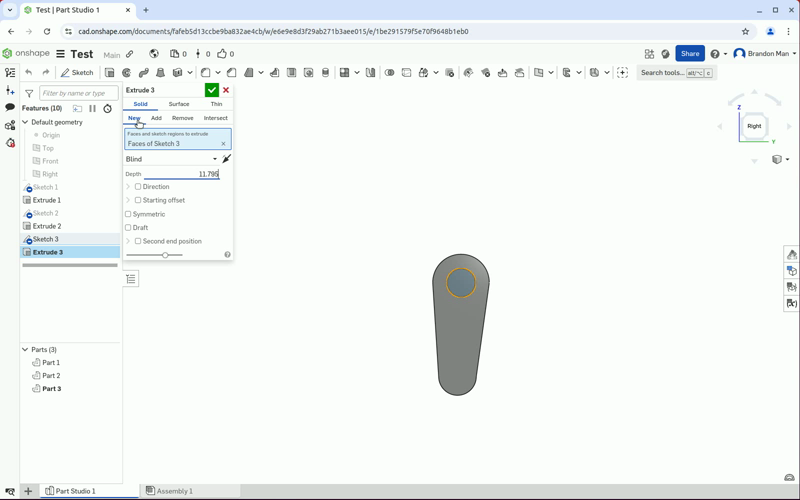
key(enter)
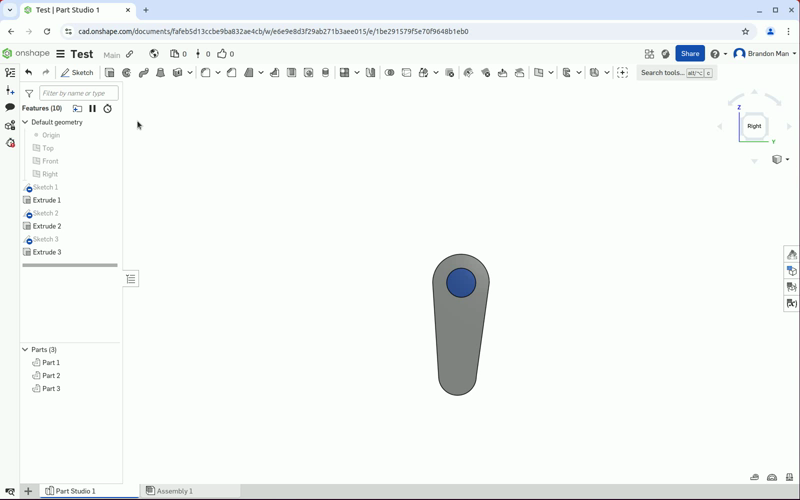
key(shift+h)
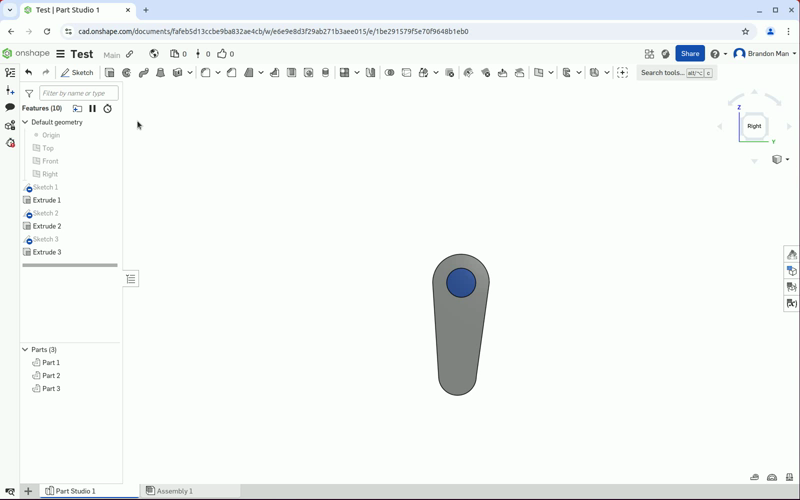
key(shift+h)
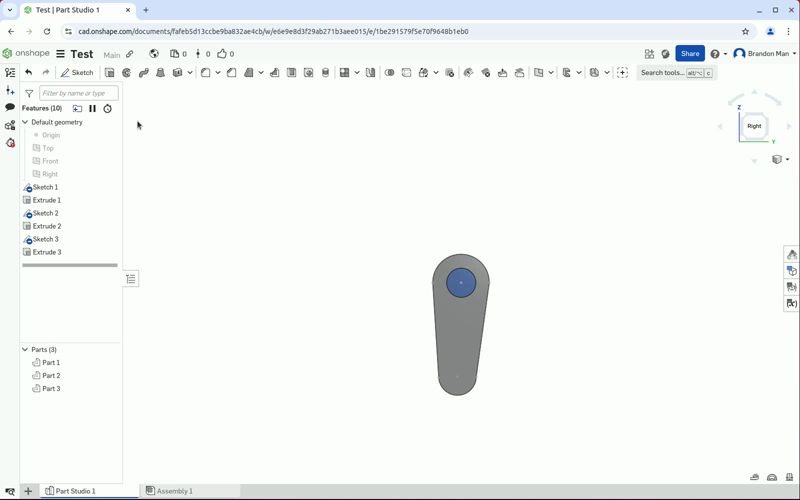
key(shift+7)
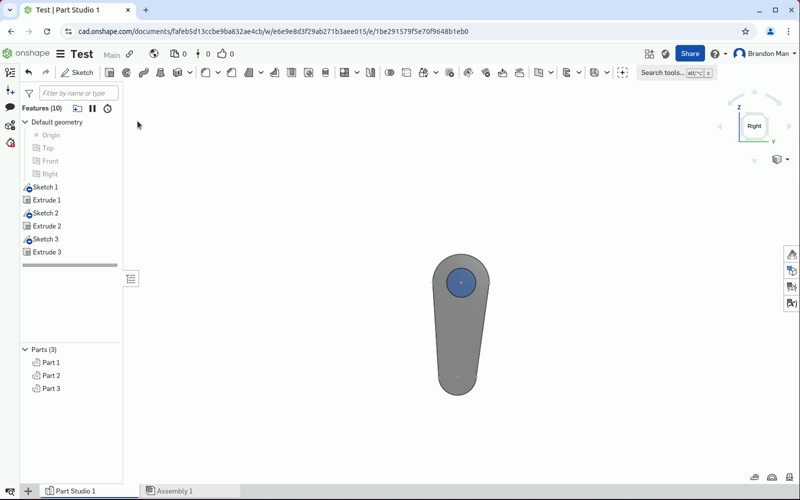
key(right, 2)
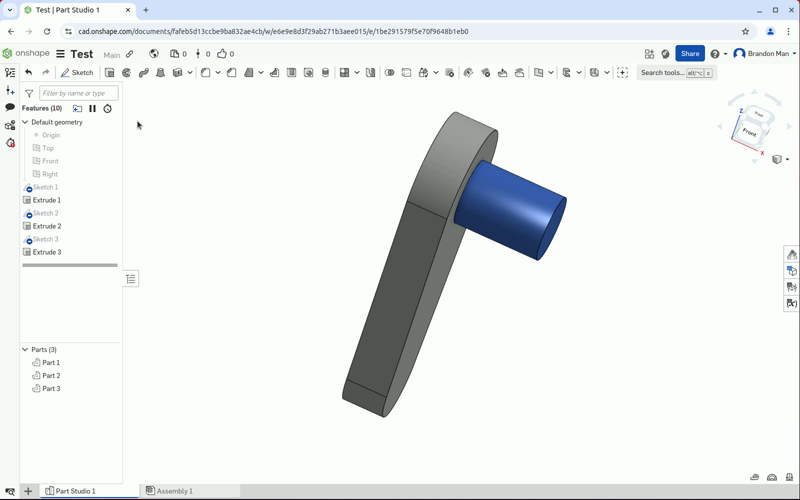
key(down, 2)
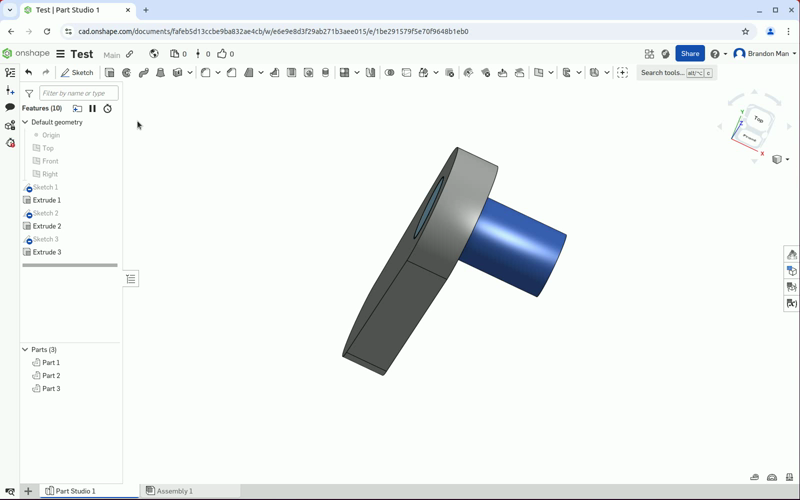
key(up, 2)
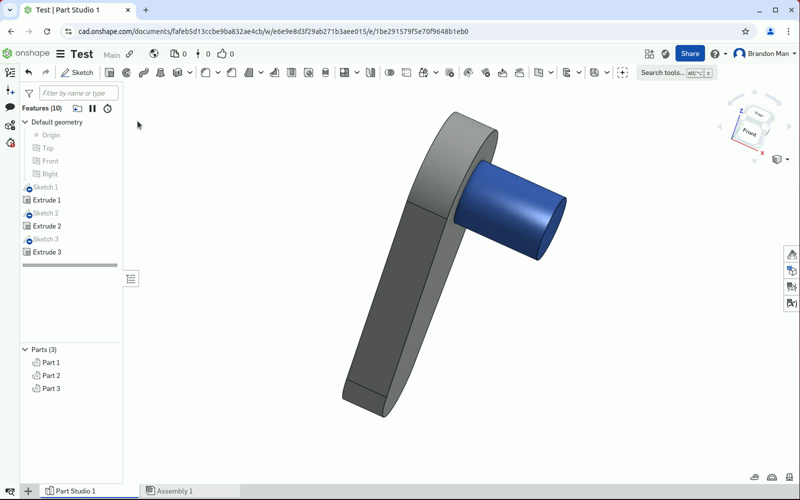
key(left, 2)
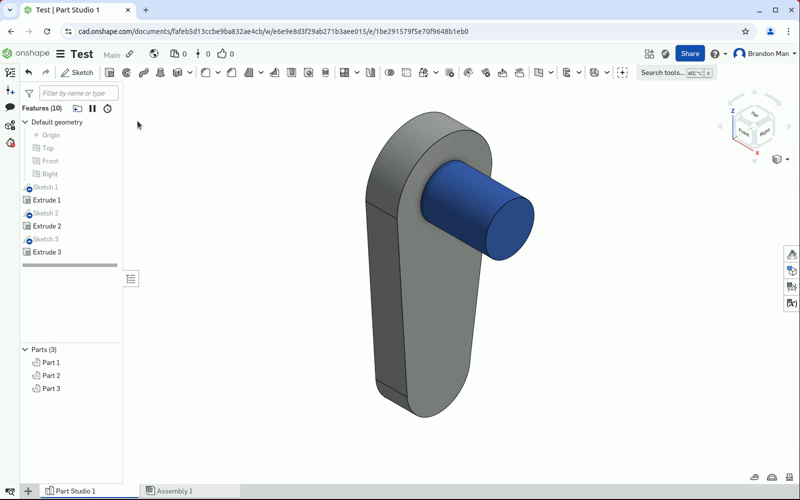
mouse_move(73, 189)
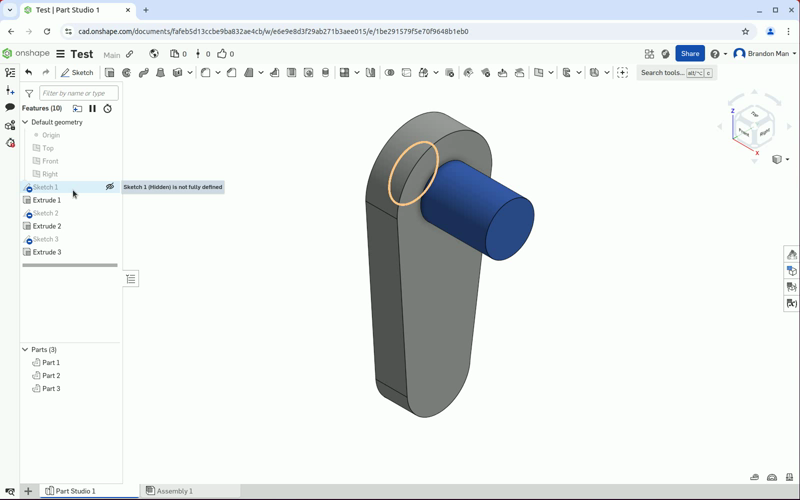
click(73, 189)